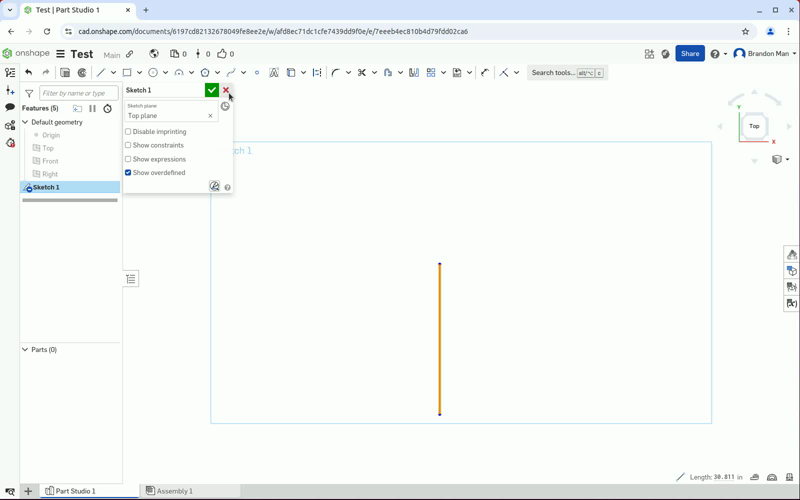
key(shift+h)
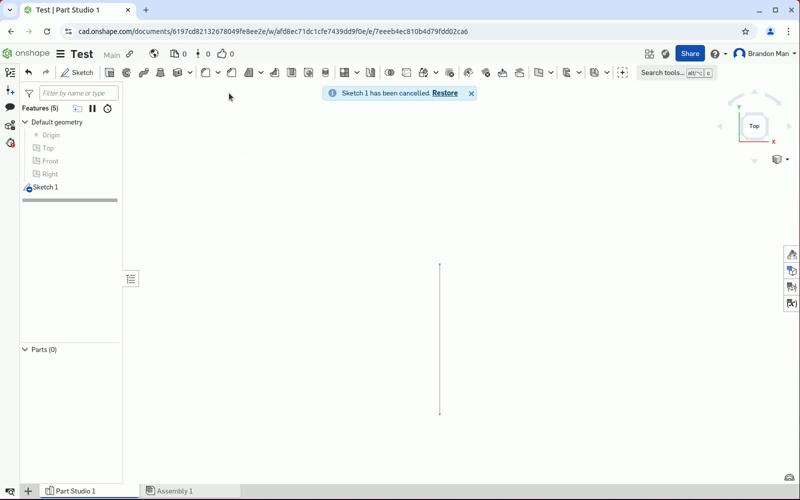
key(shift+s)
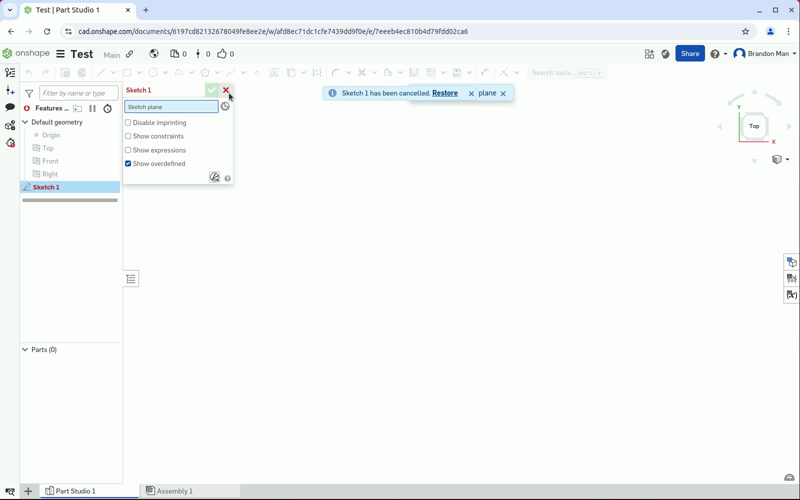
mouse_move(73, 150)
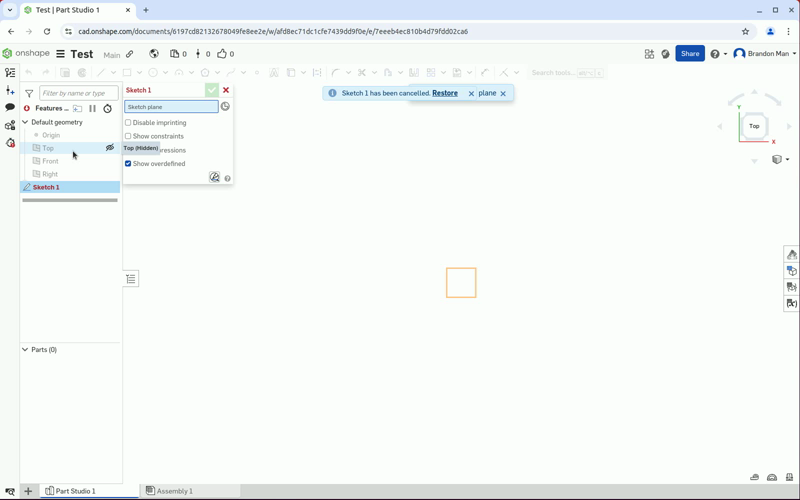
click(73, 150)
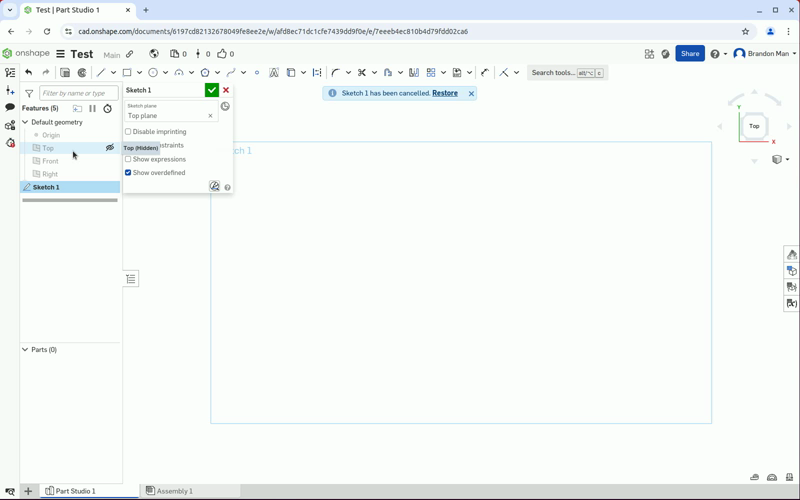
mouse_move(73, 352)
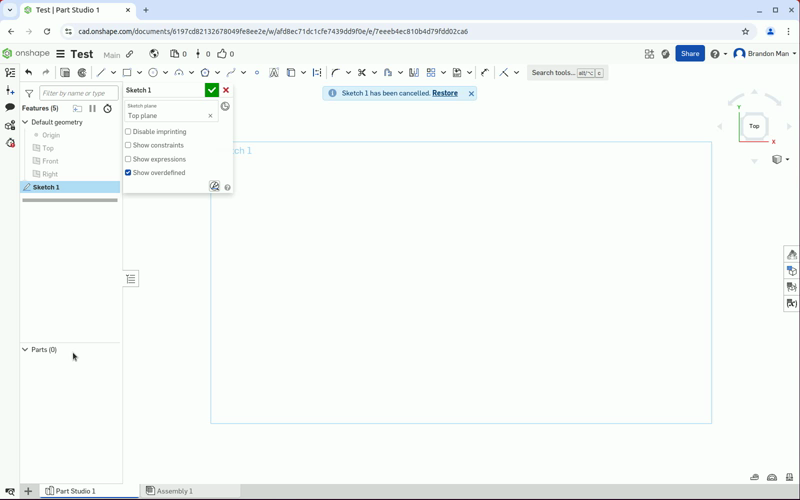
key(y)
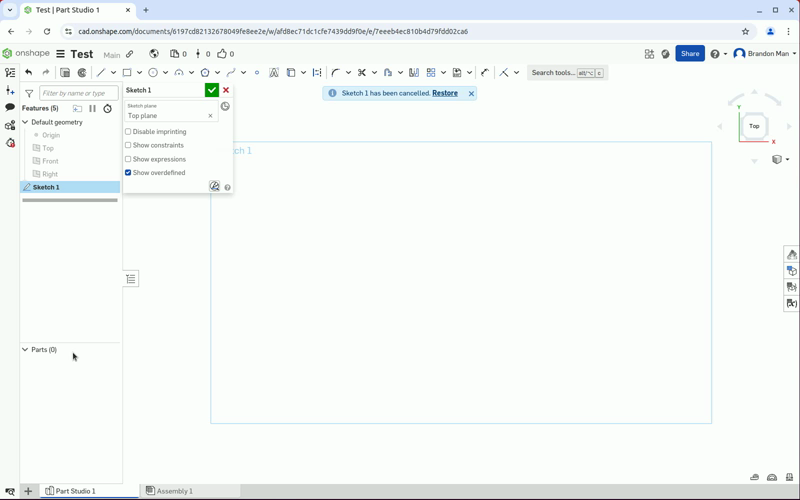
key(c)
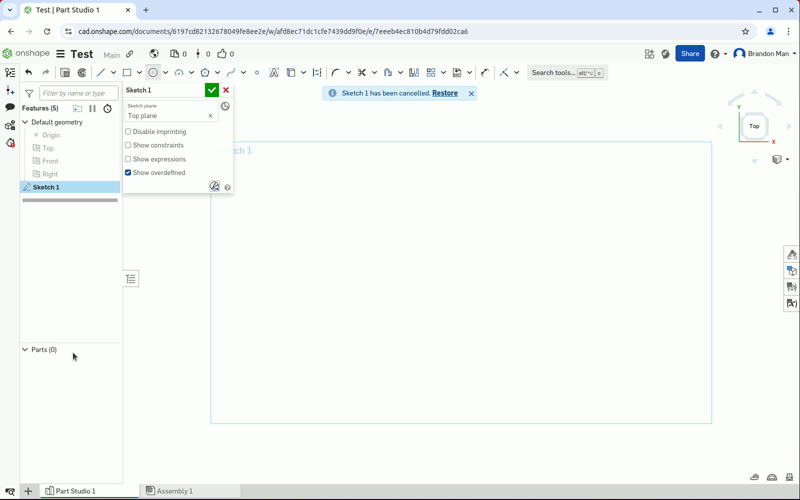
key_down(shift)
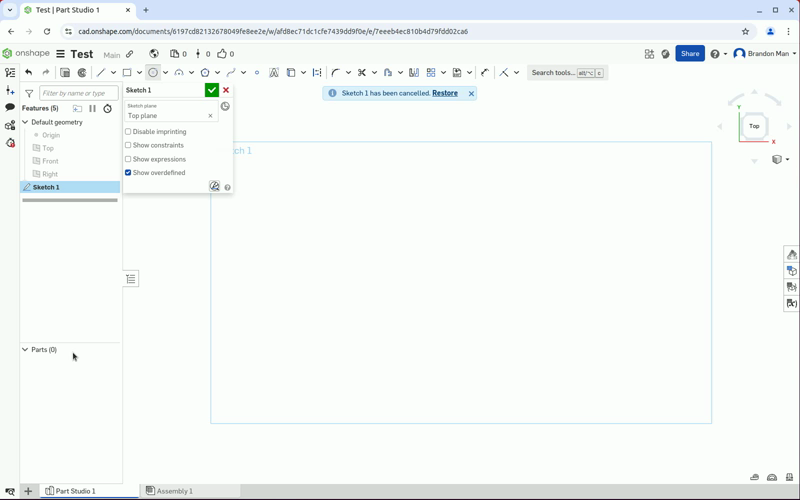
mouse_move(461, 282)
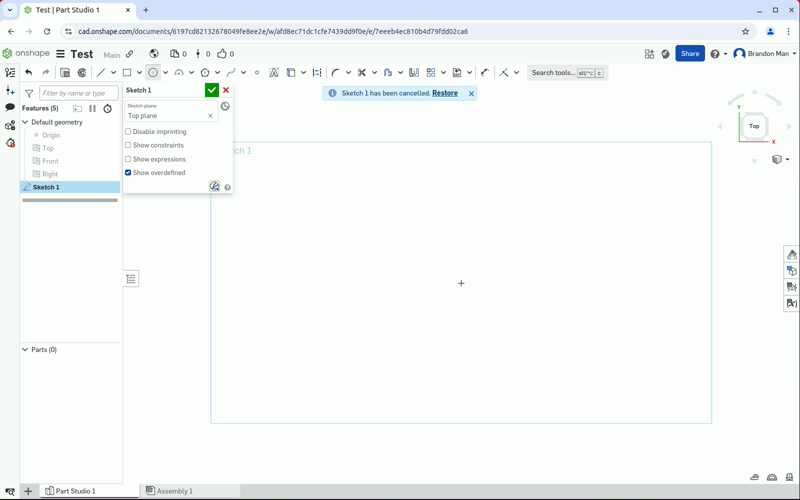
click(461, 282)
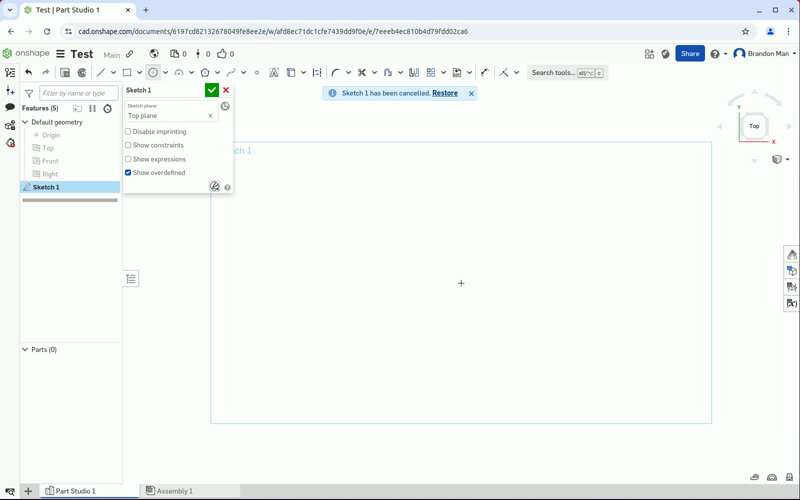
key_up(shift)
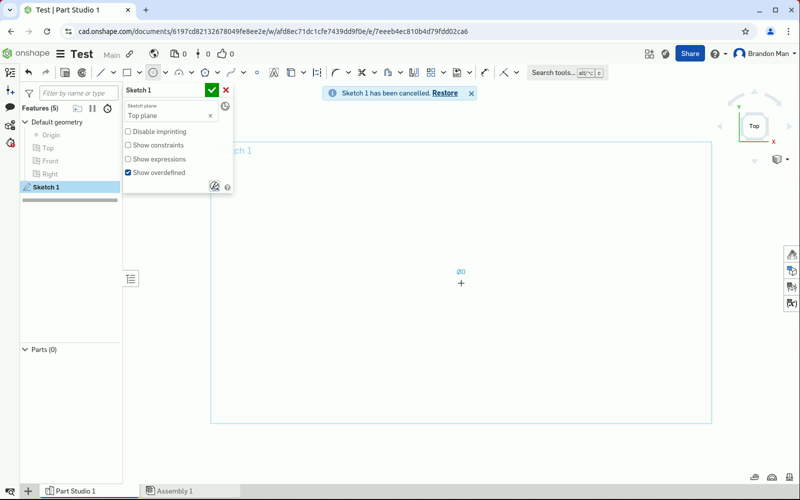
mouse_move(511, 282)
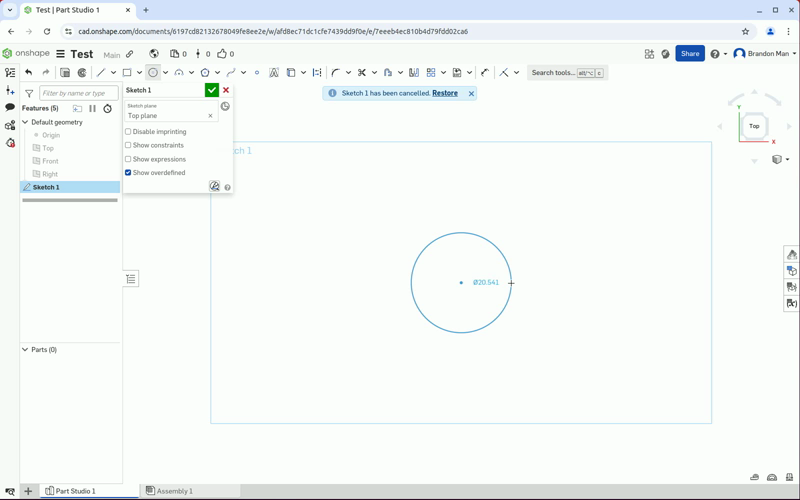
click(511, 282)
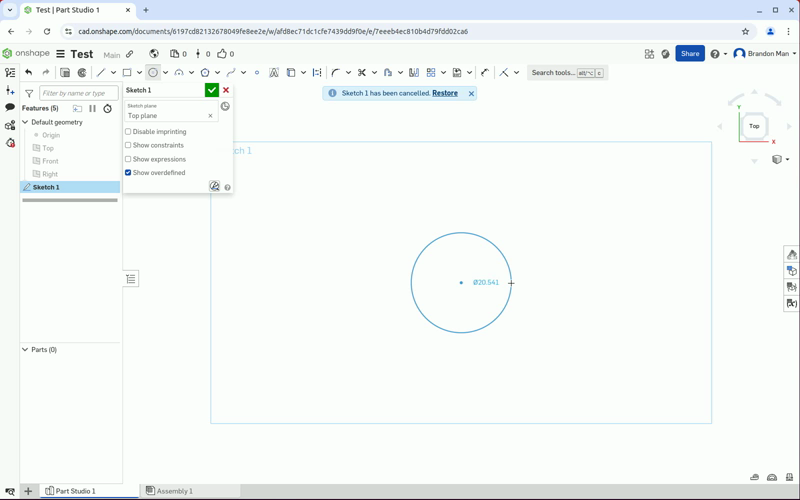
key(esc)
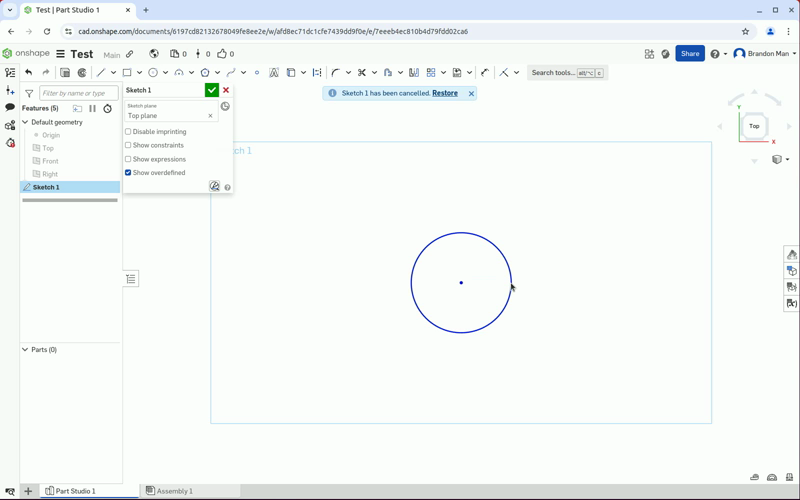
key(l)
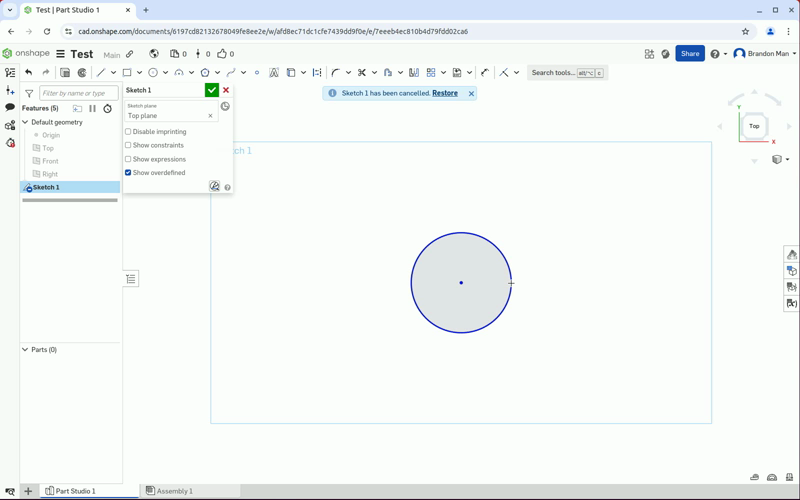
key_down(shift)
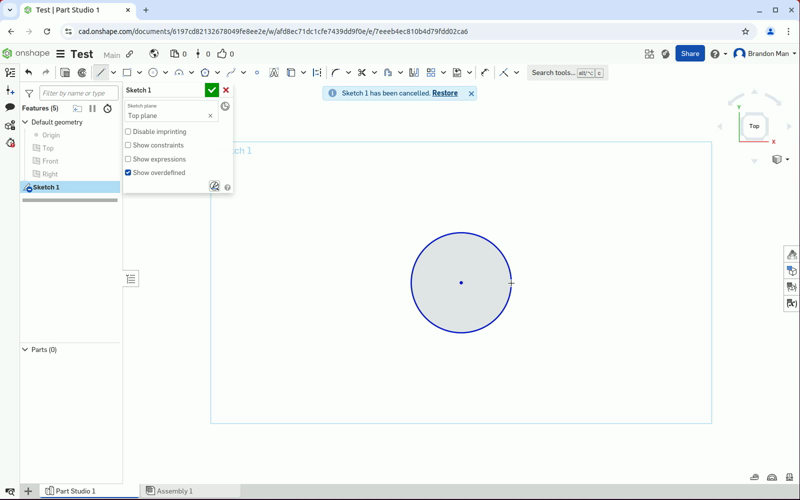
mouse_move(450, 282)
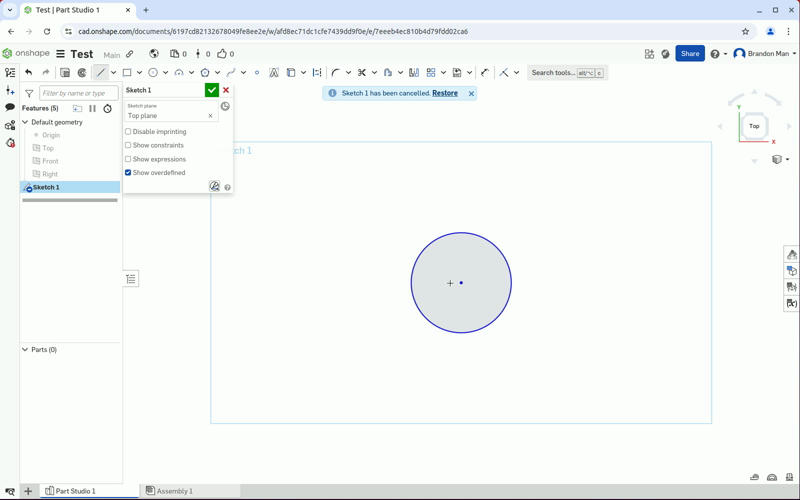
click(450, 282)
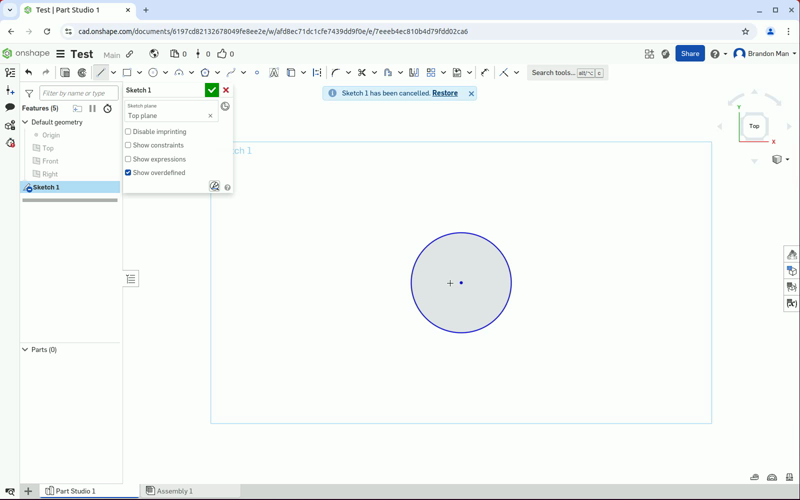
key_up(shift)
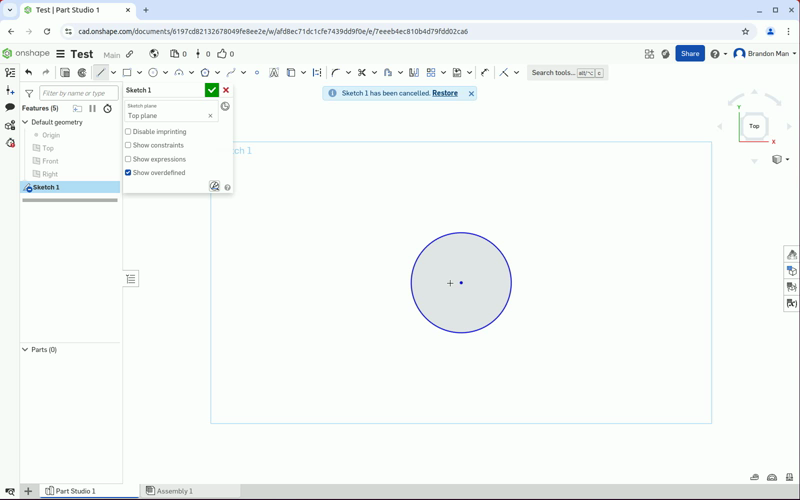
key_down(shift)
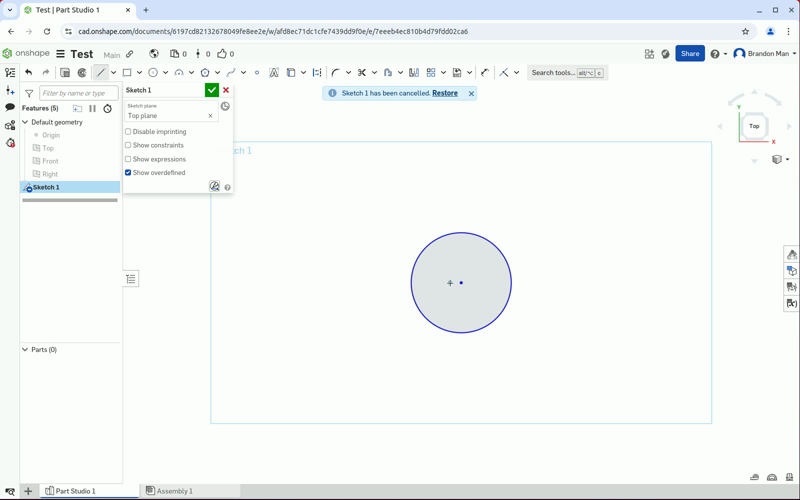
mouse_move(480, 282)
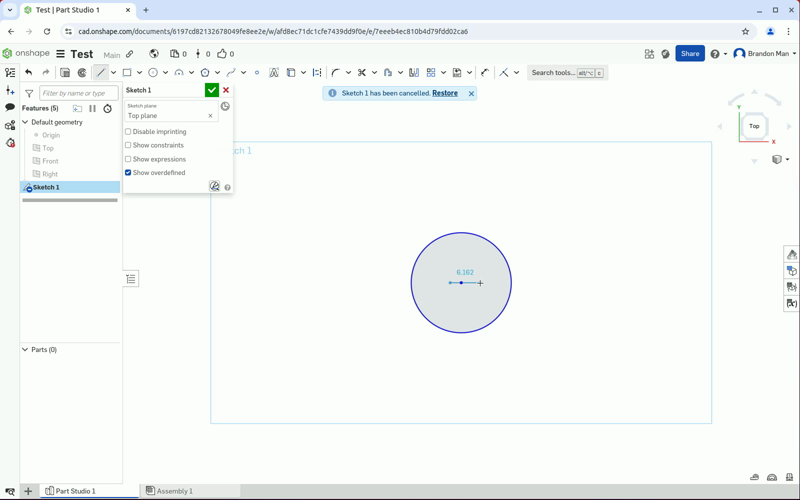
mouse_move(455, 292)
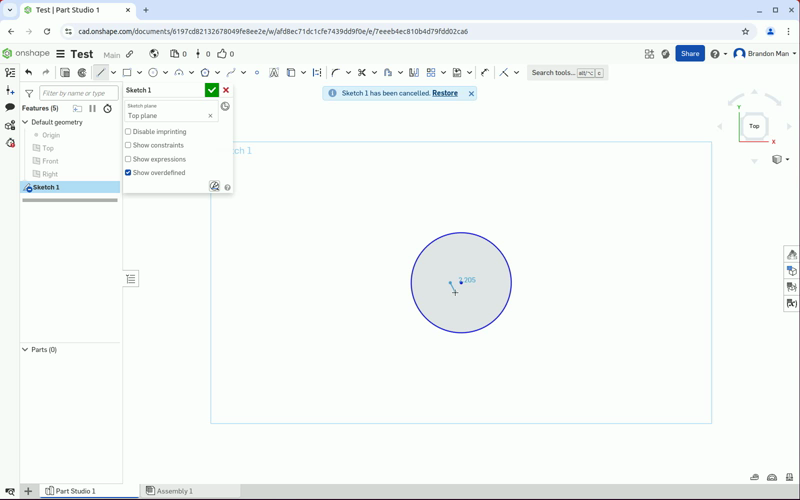
click(455, 292)
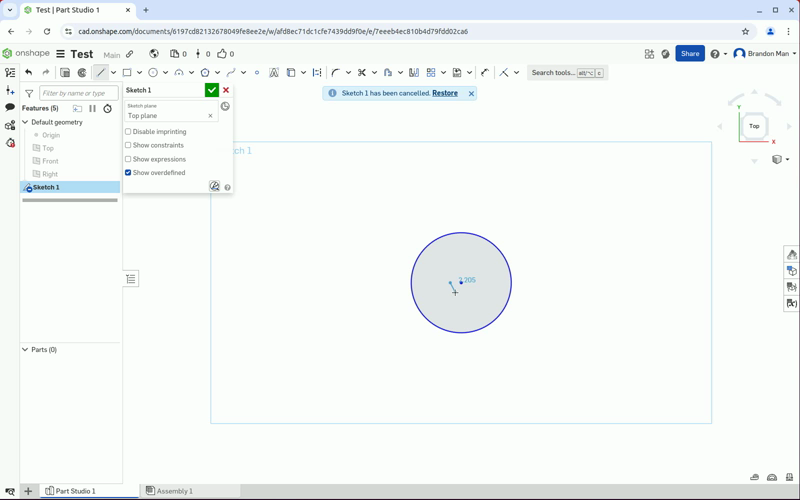
key_up(shift)
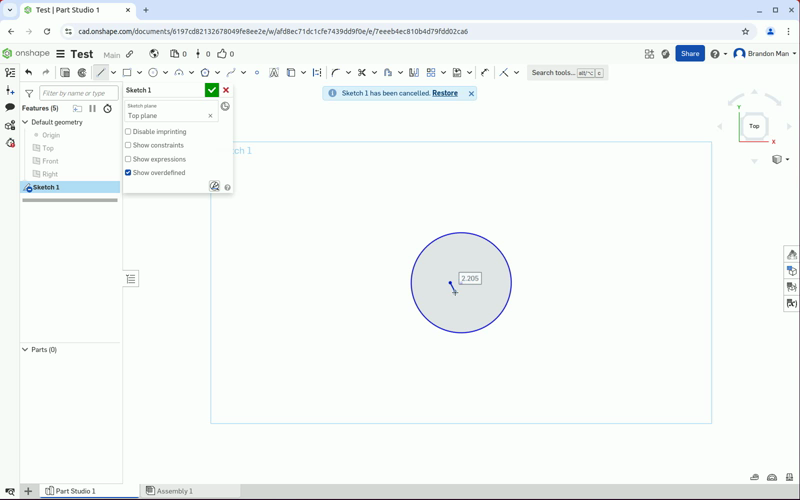
key_down(shift)
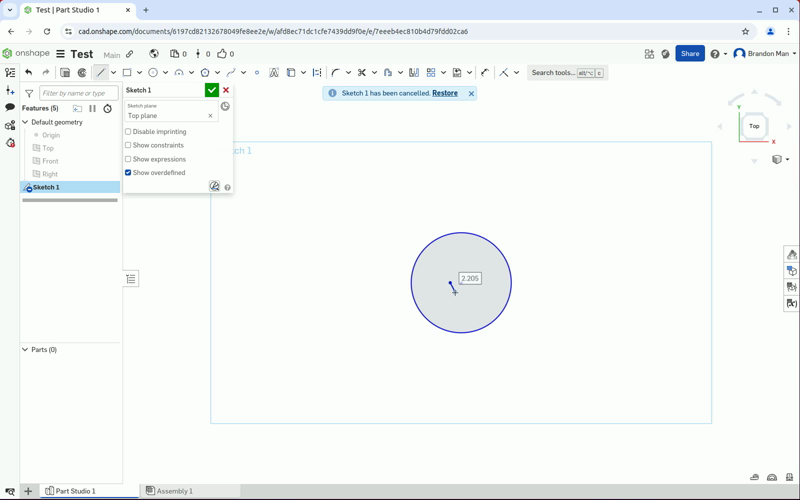
mouse_move(485, 292)
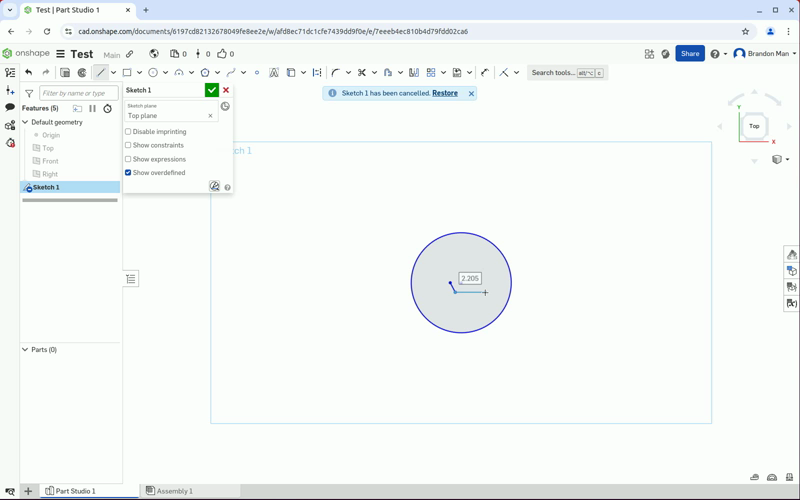
mouse_move(466, 292)
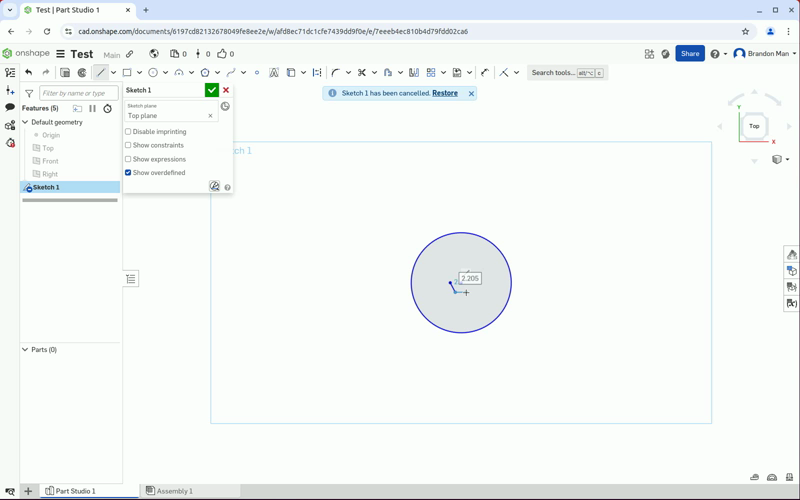
click(466, 292)
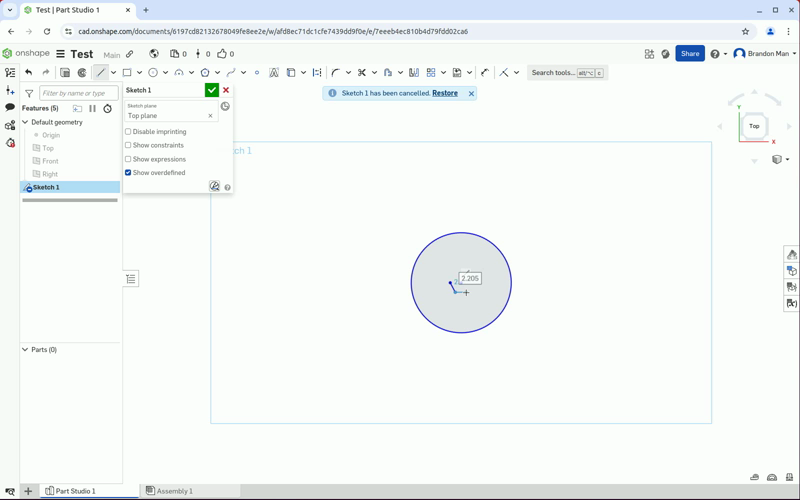
key_up(shift)
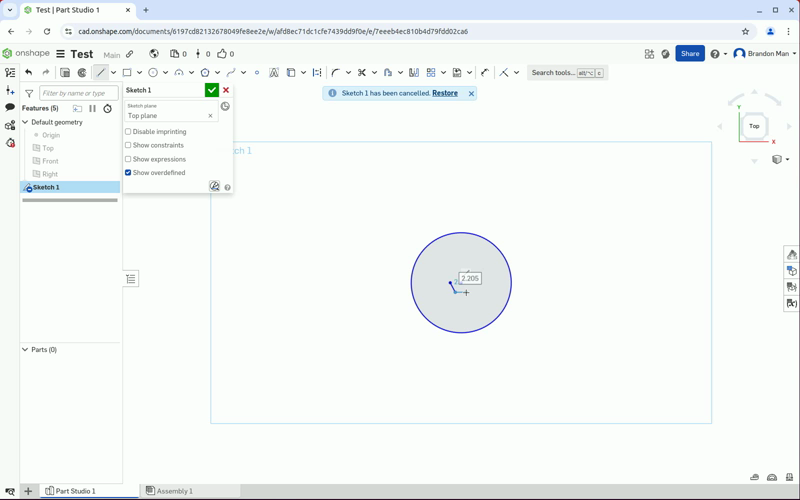
key_down(shift)
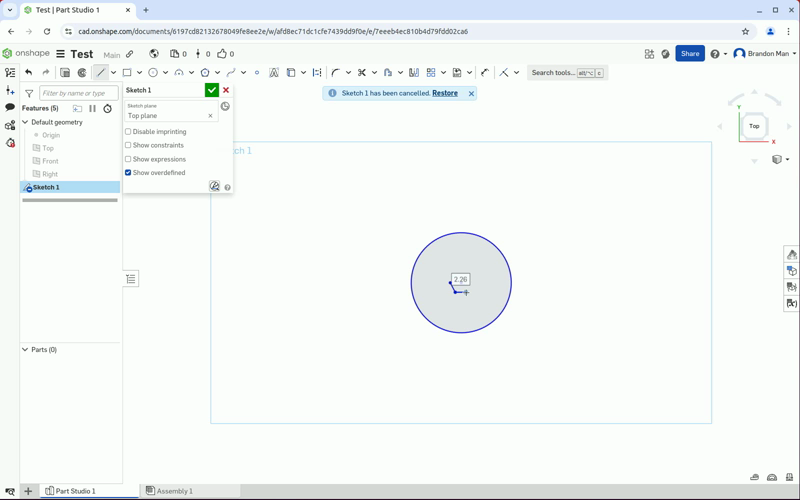
mouse_move(496, 292)
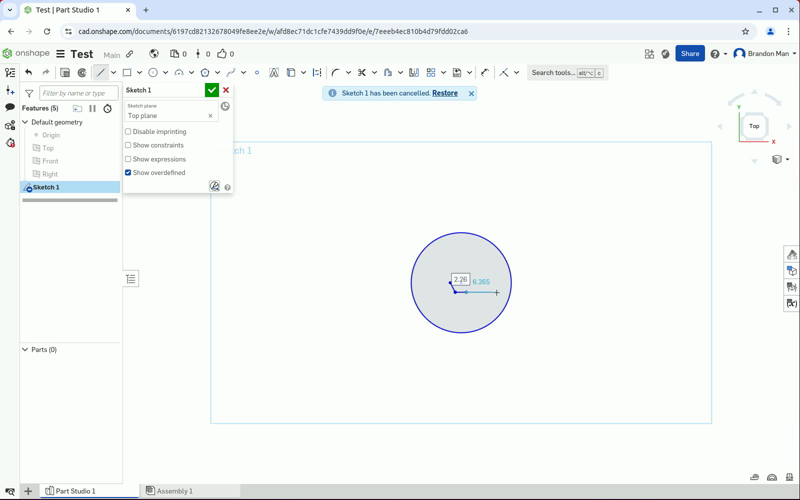
mouse_move(471, 282)
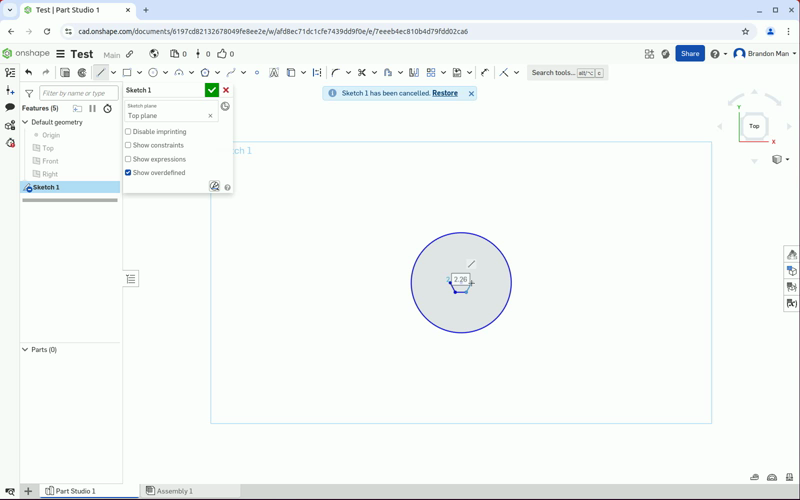
click(471, 282)
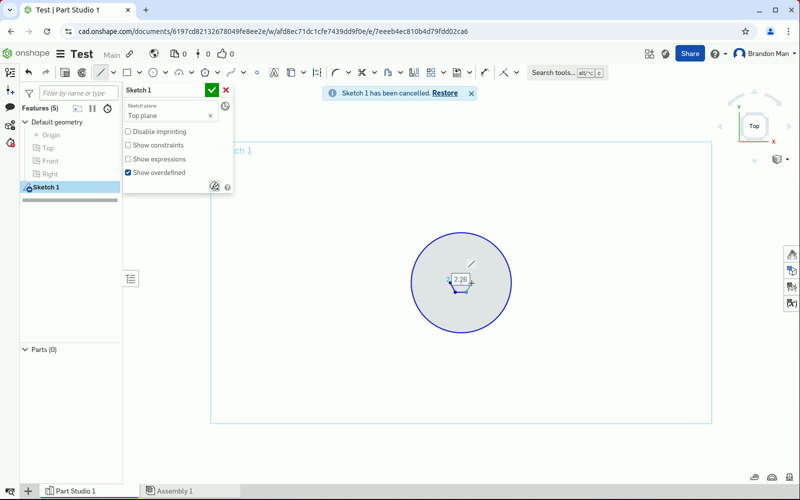
key_up(shift)
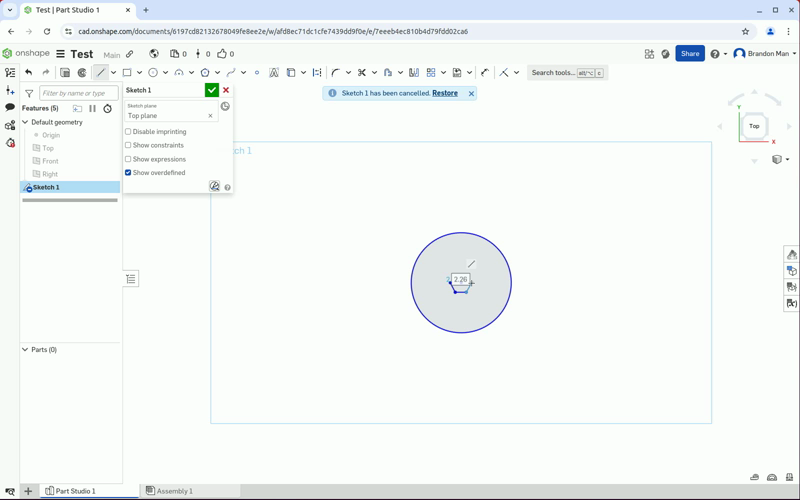
key_down(shift)
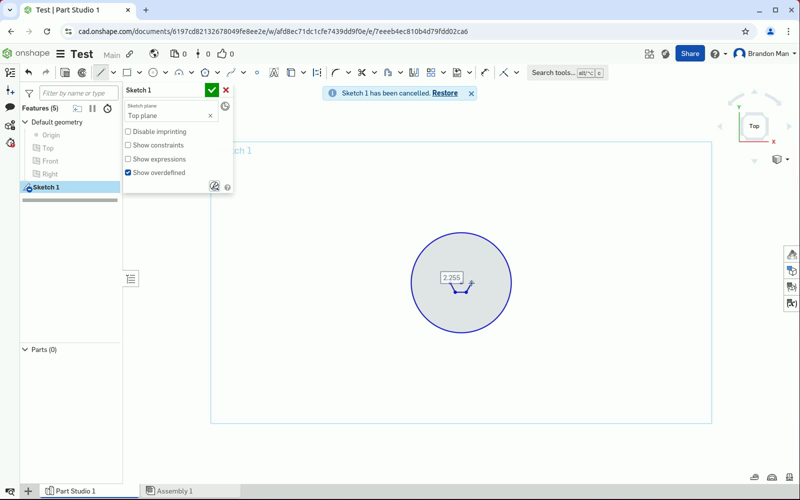
mouse_move(501, 282)
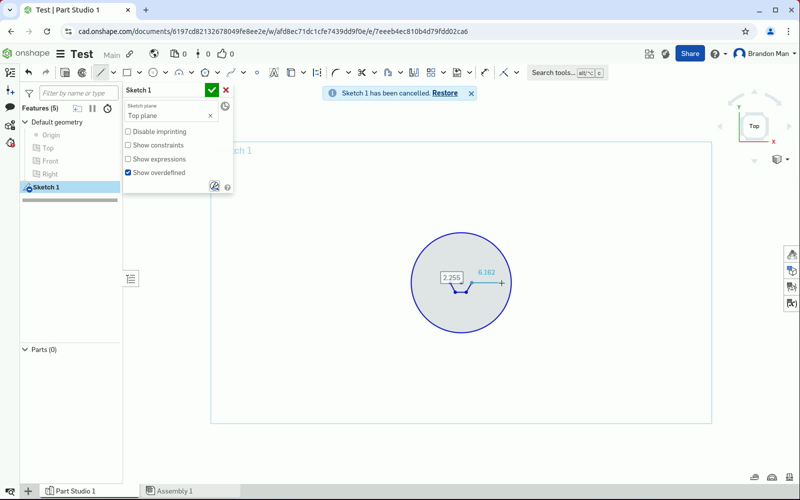
mouse_move(466, 273)
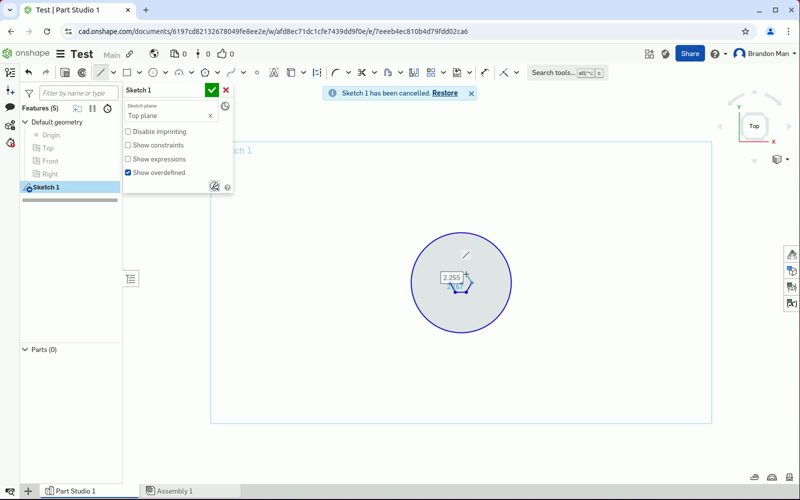
click(466, 273)
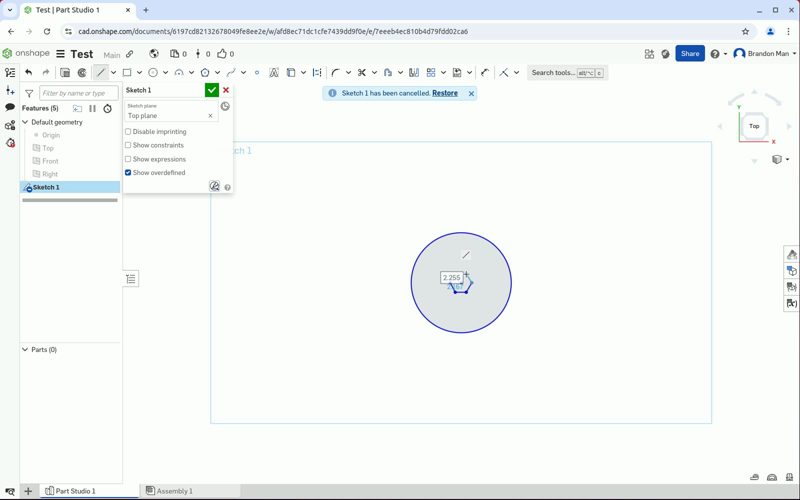
key_up(shift)
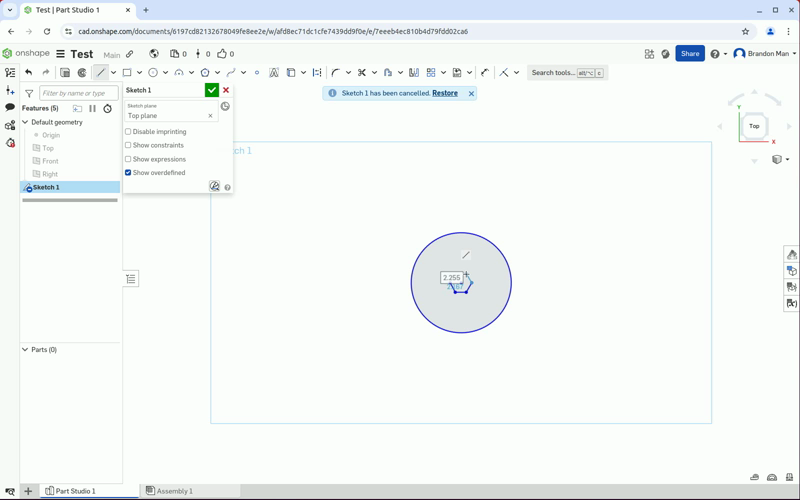
key_down(shift)
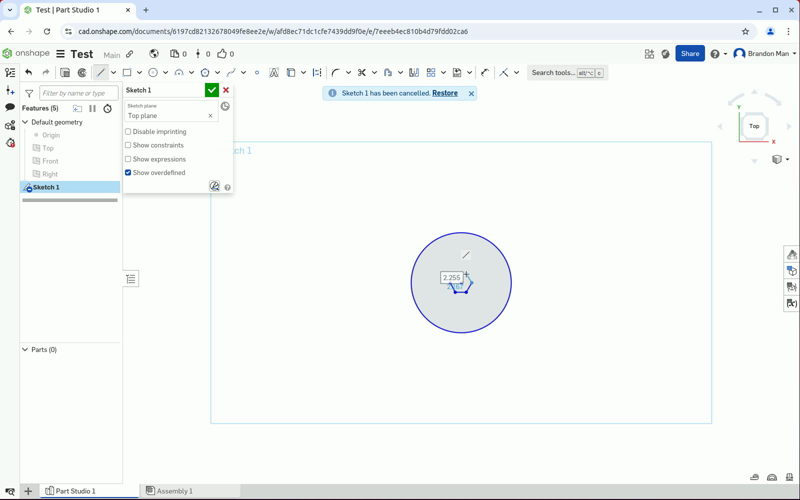
mouse_move(496, 273)
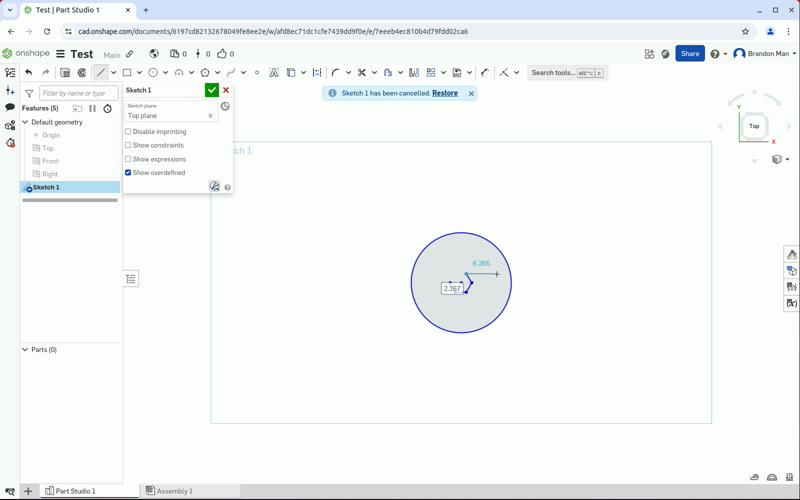
mouse_move(455, 273)
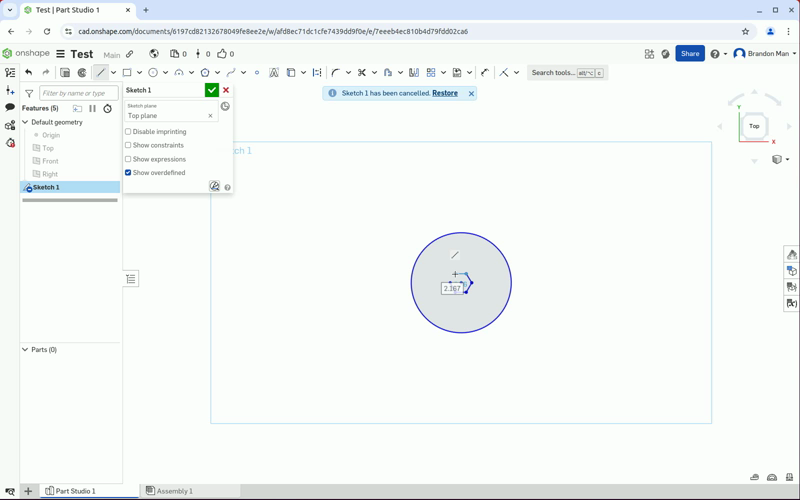
click(455, 273)
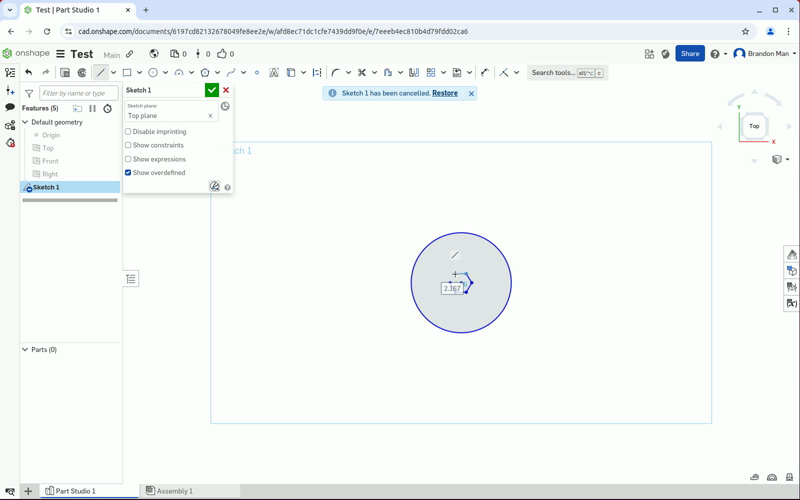
key_up(shift)
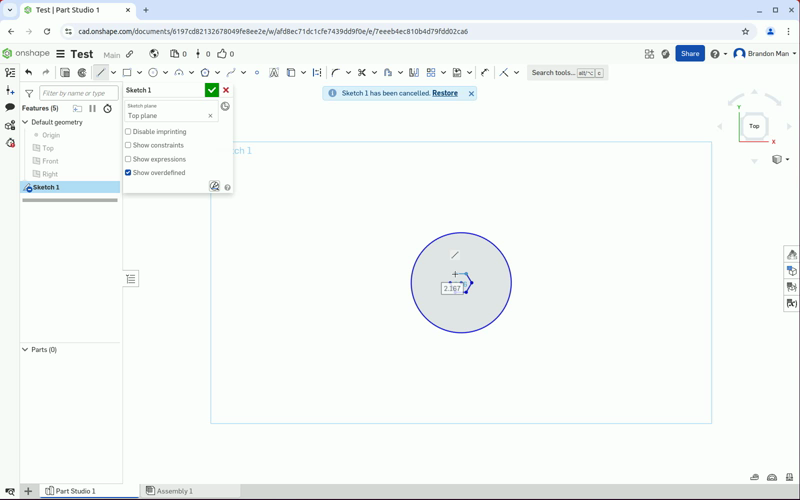
mouse_move(485, 273)
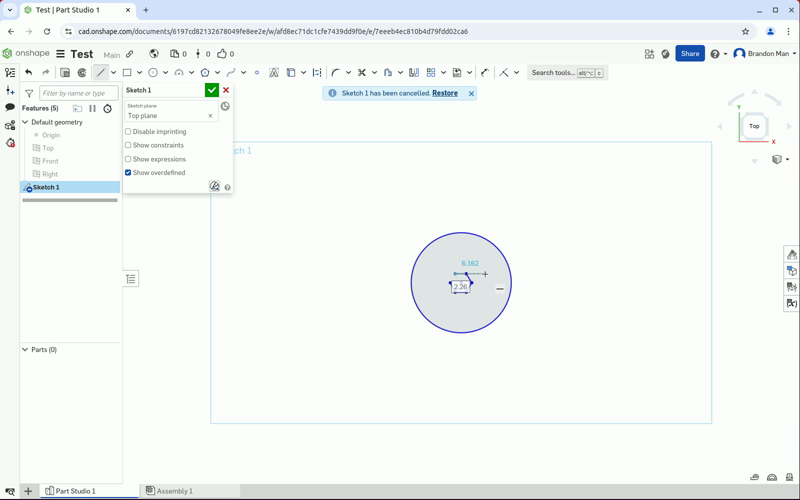
key_down(shift)
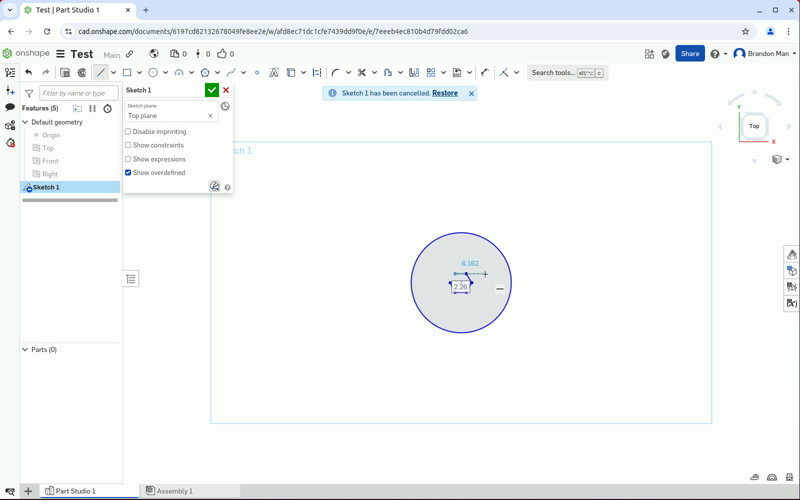
mouse_move(450, 282)
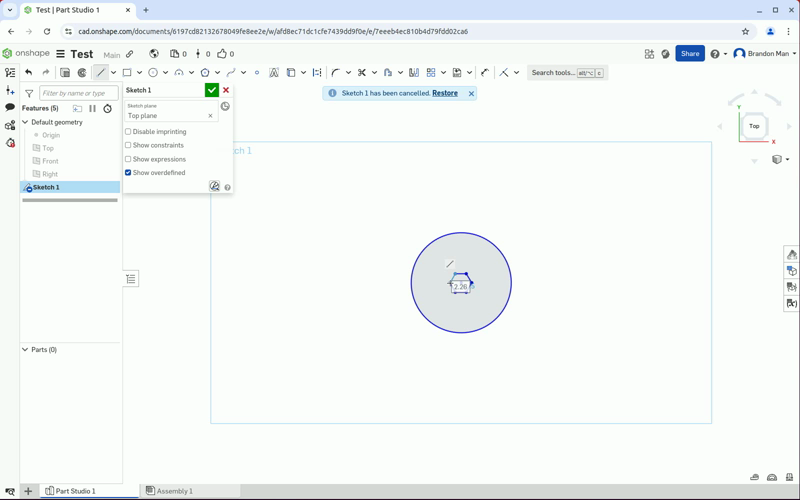
key_up(shift)
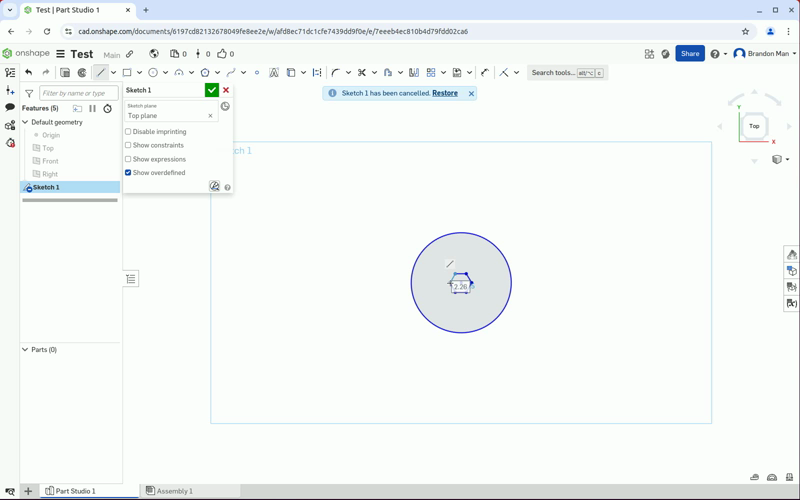
click(450, 282)
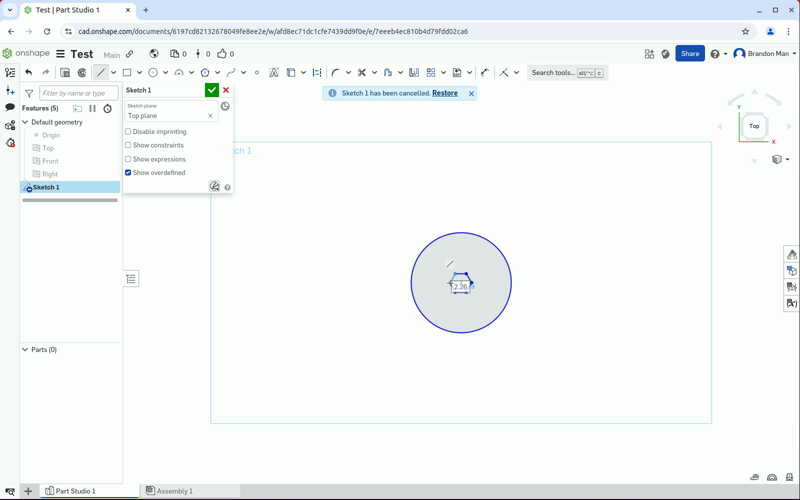
key(esc)
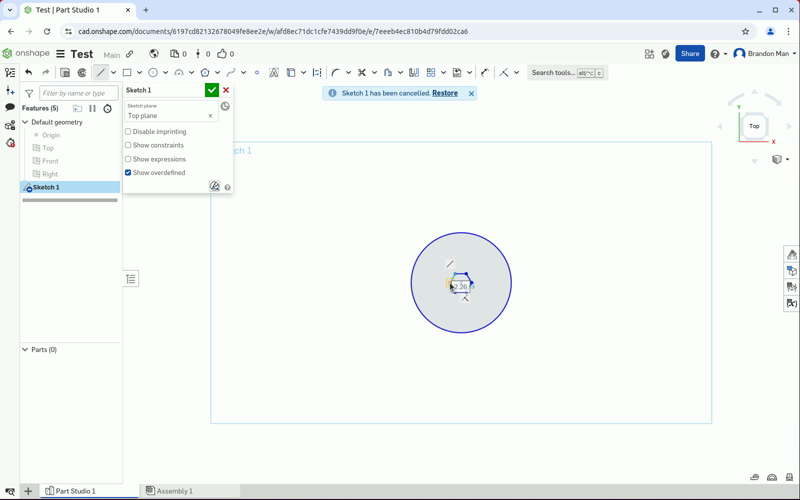
mouse_move(439, 255)
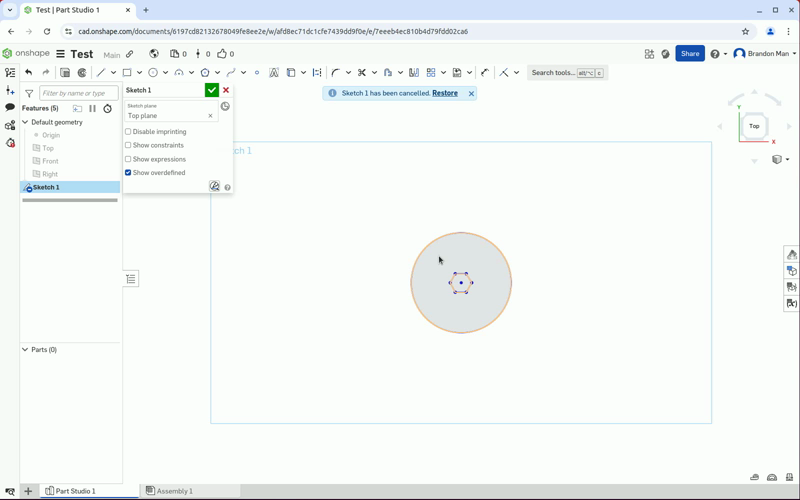
click(439, 255)
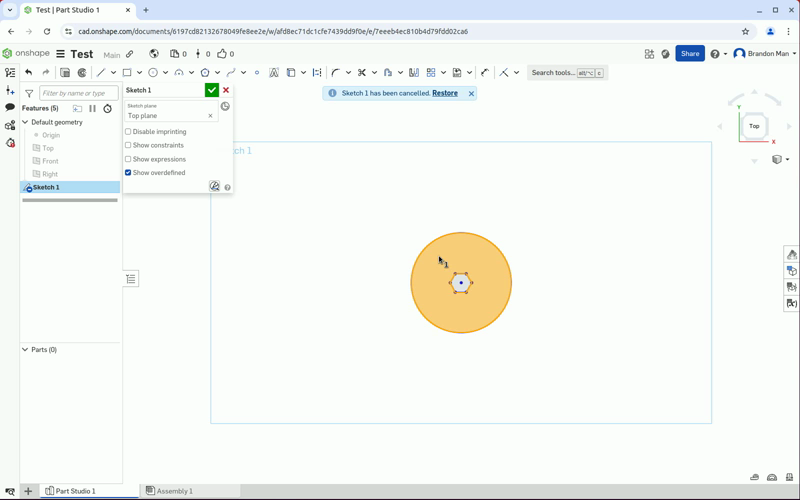
mouse_move(73, 352)
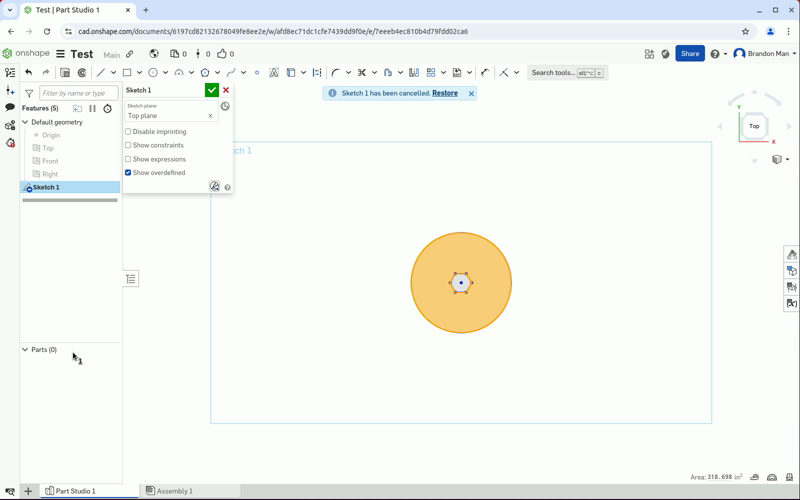
key(shift+y)
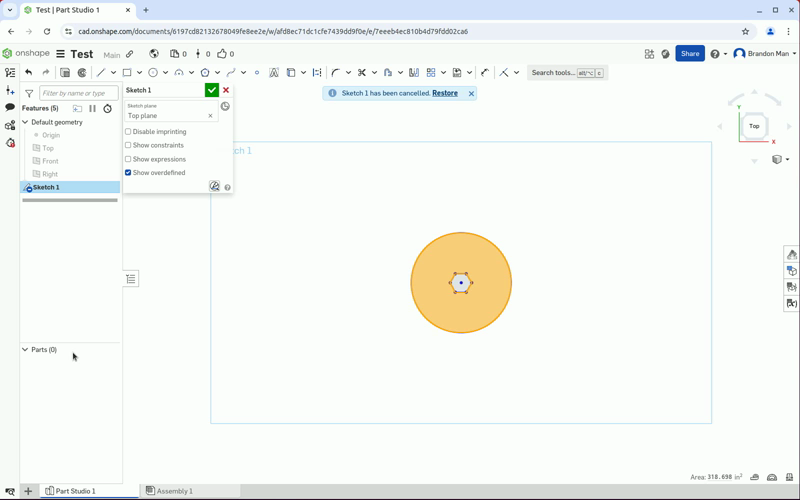
key(shift+e)
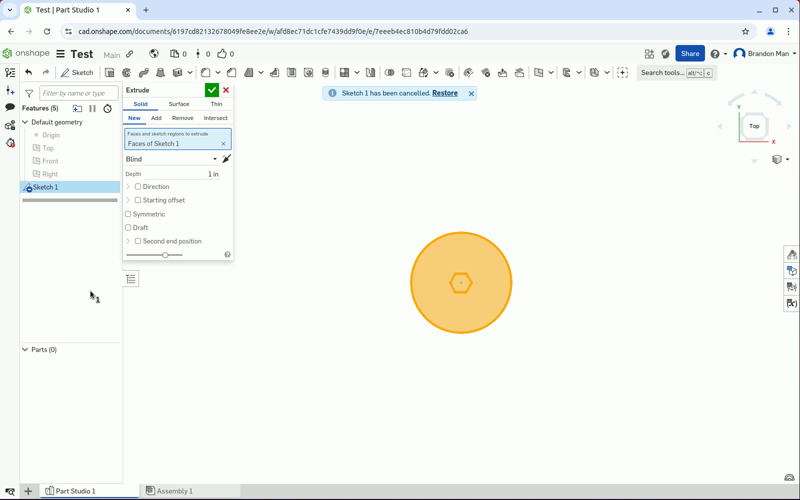
mouse_move(143, 106)
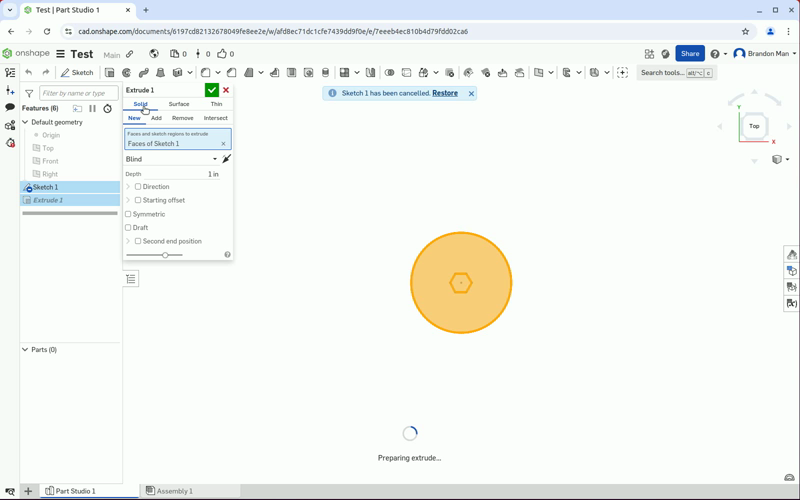
click(143, 106)
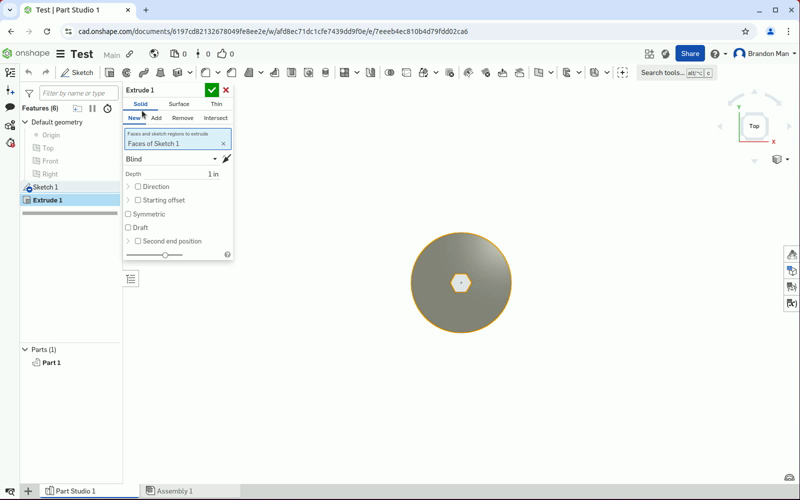
mouse_move(137, 120)
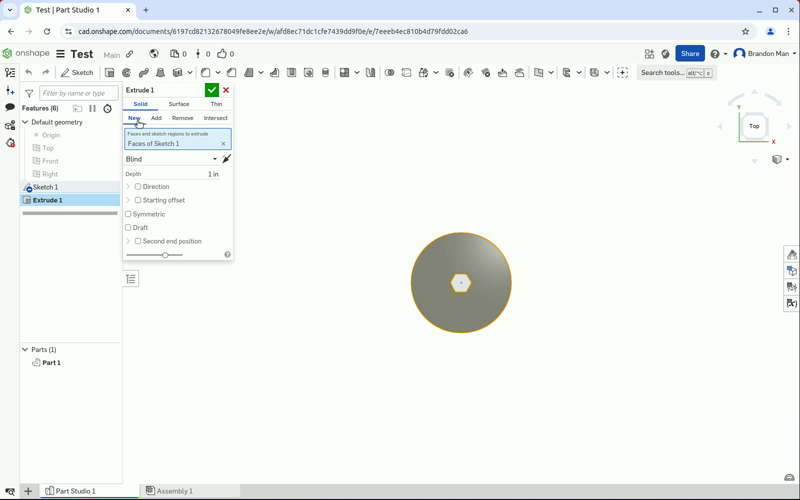
click(137, 120)
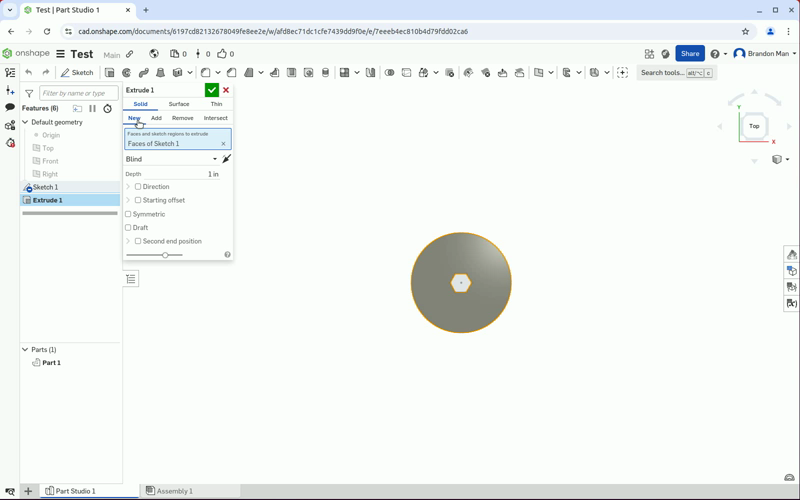
key(tab, 4)
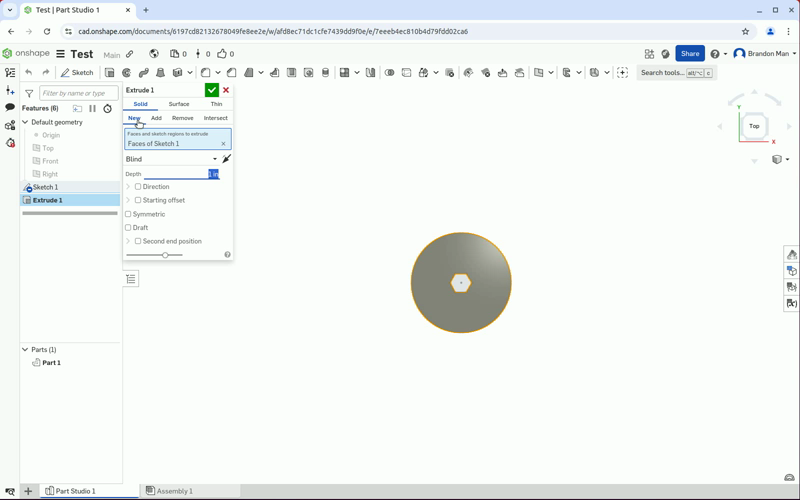
text(13.48)
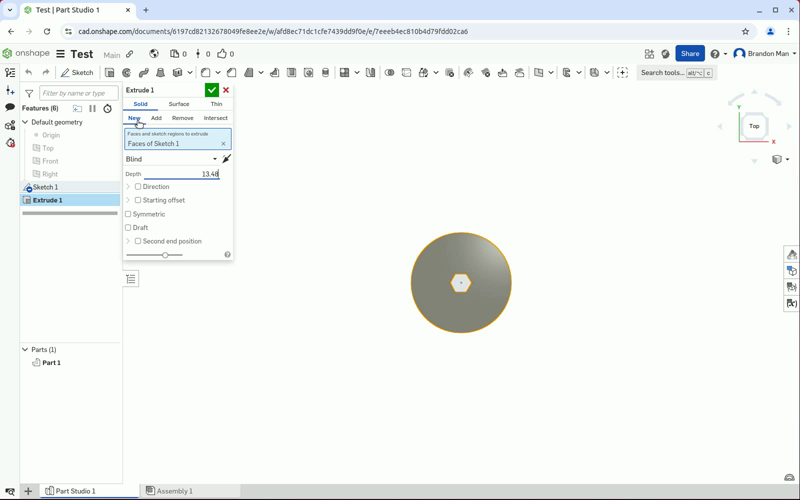
key(enter)
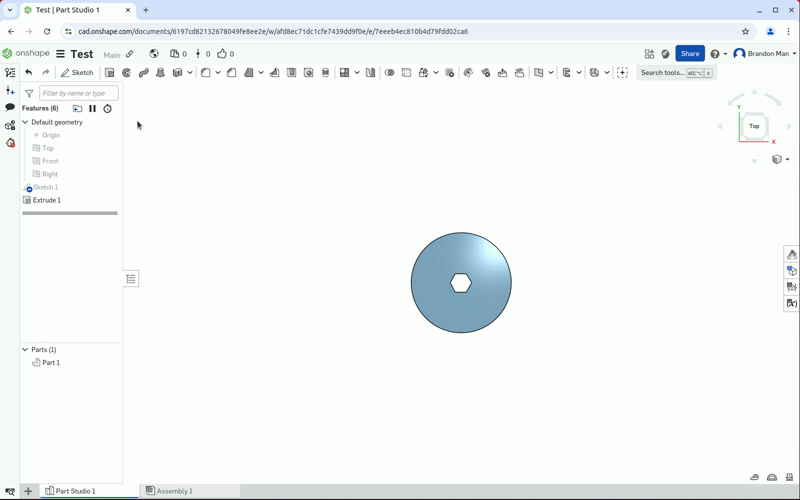
key(shift+h)
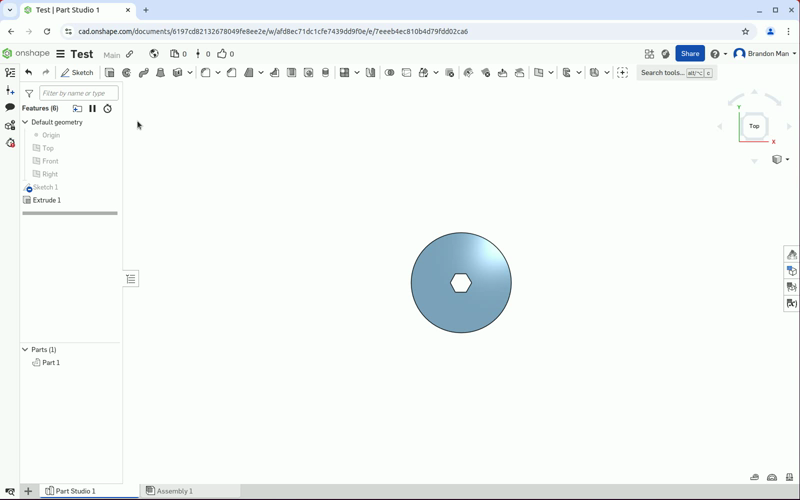
key(shift+h)
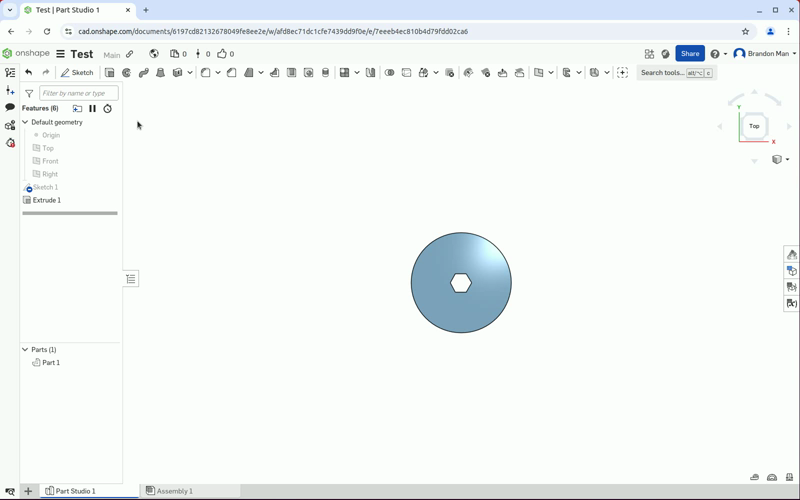
mouse_move(73, 189)
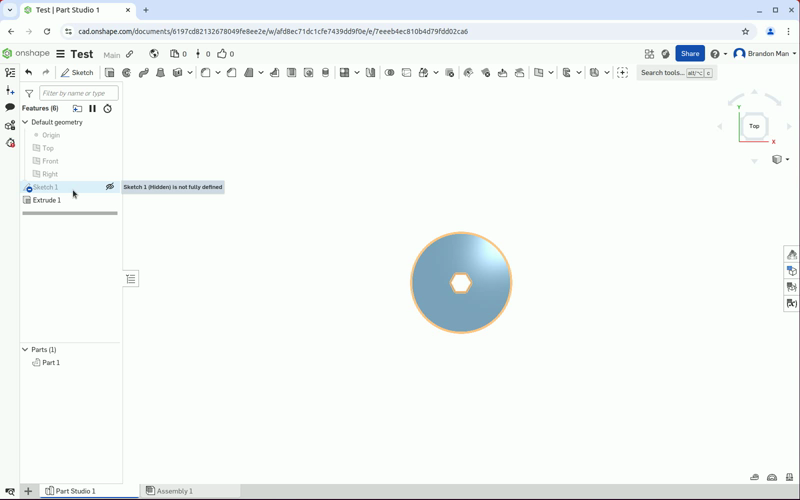
click(73, 189)
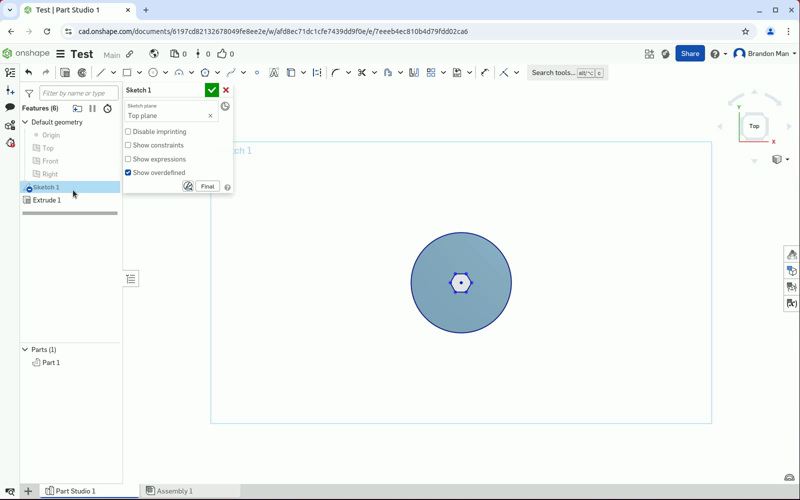
mouse_move(229, 92)
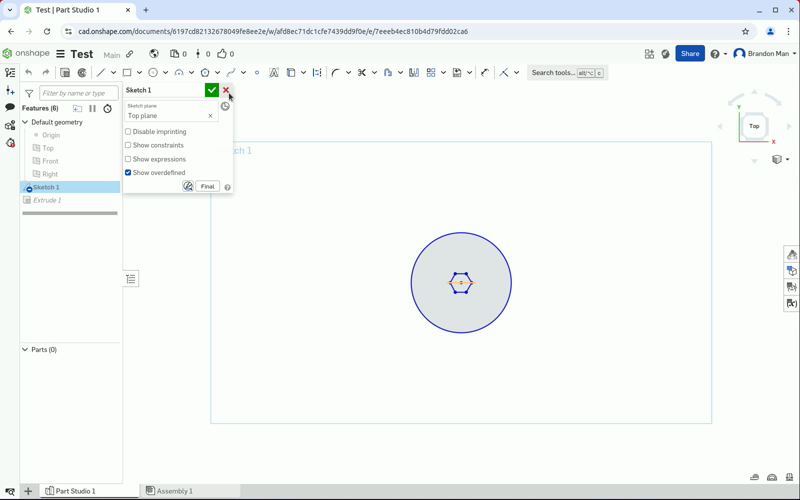
click(229, 92)
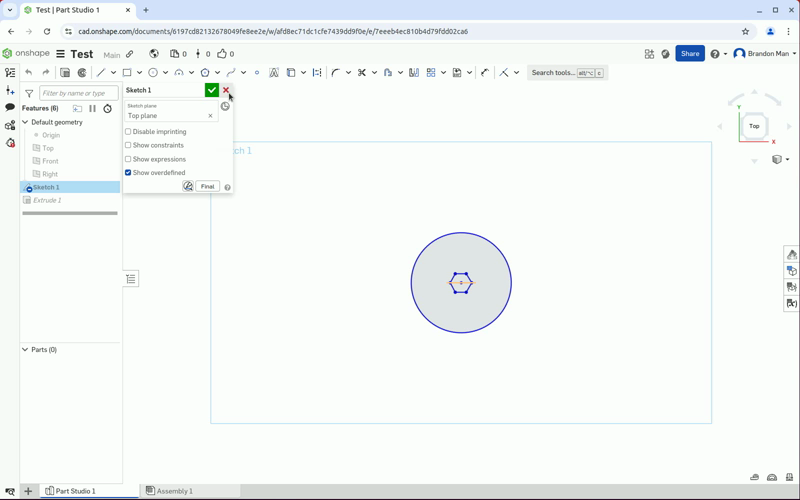
key(shift+s)
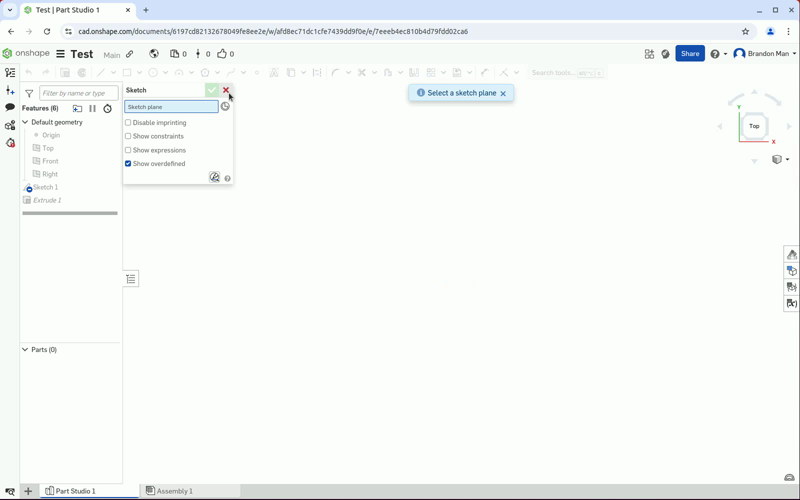
mouse_move(73, 150)
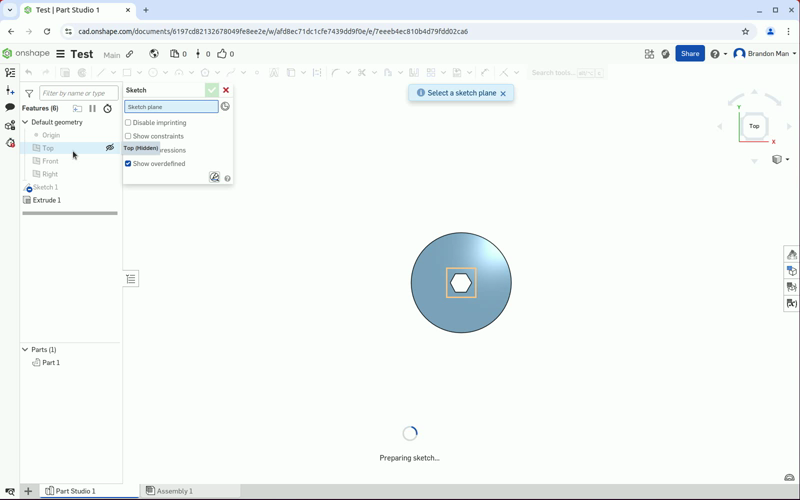
click(73, 150)
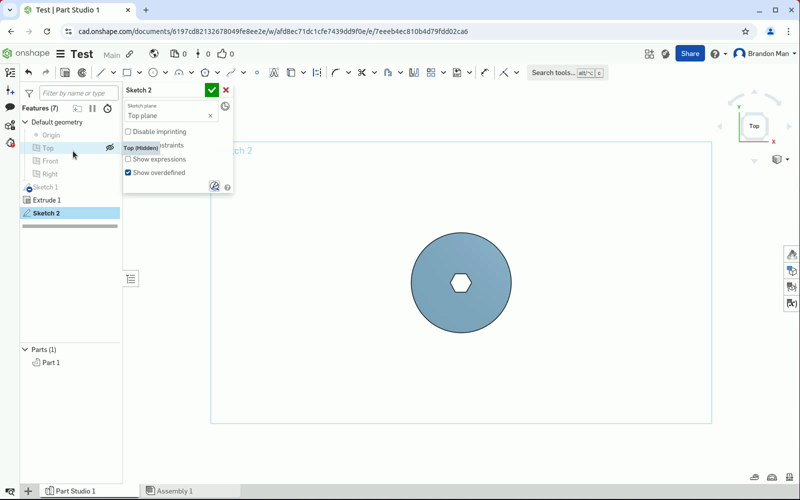
mouse_move(73, 352)
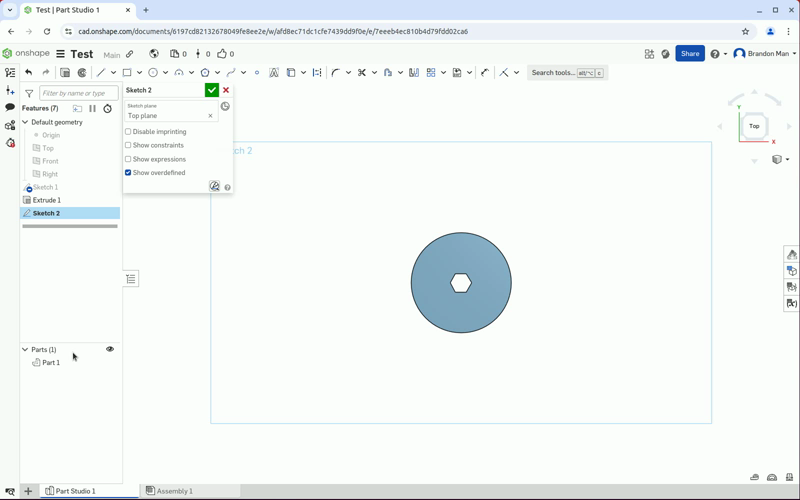
key(y)
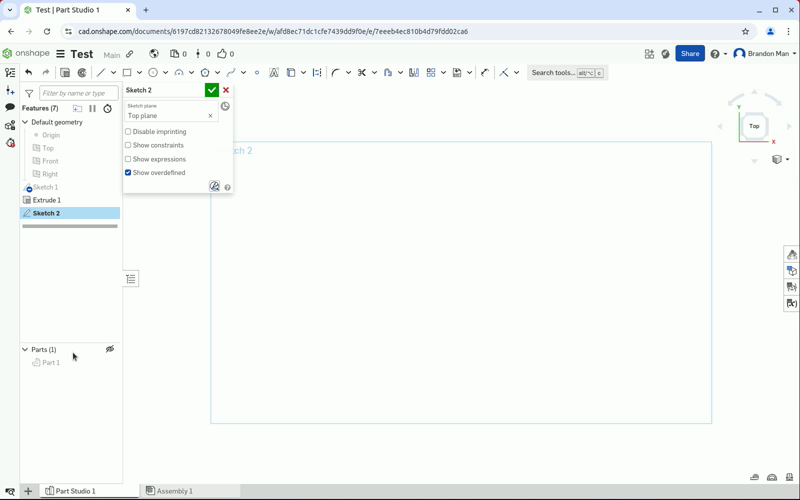
key(c)
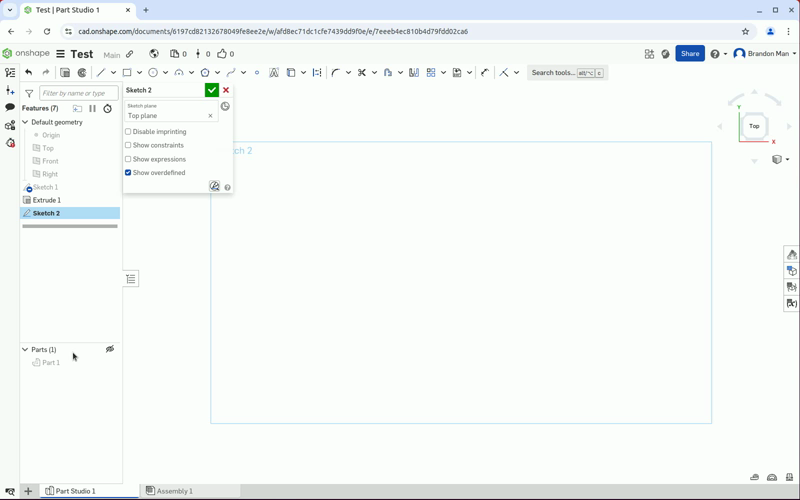
key_down(shift)
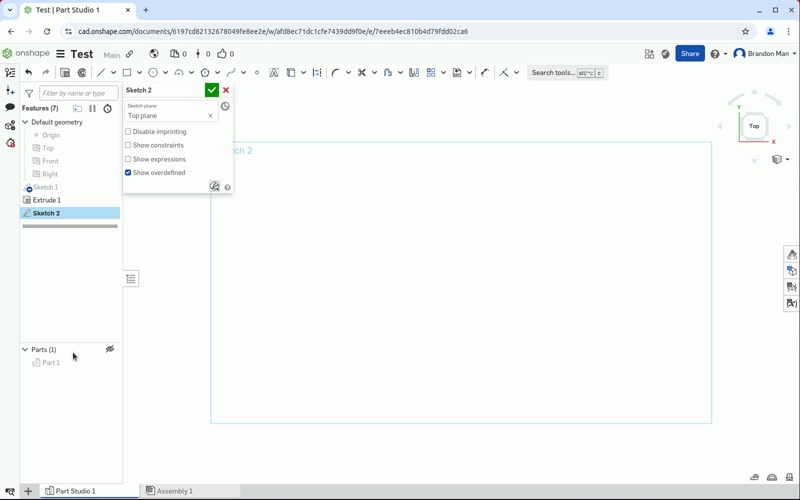
mouse_move(461, 282)
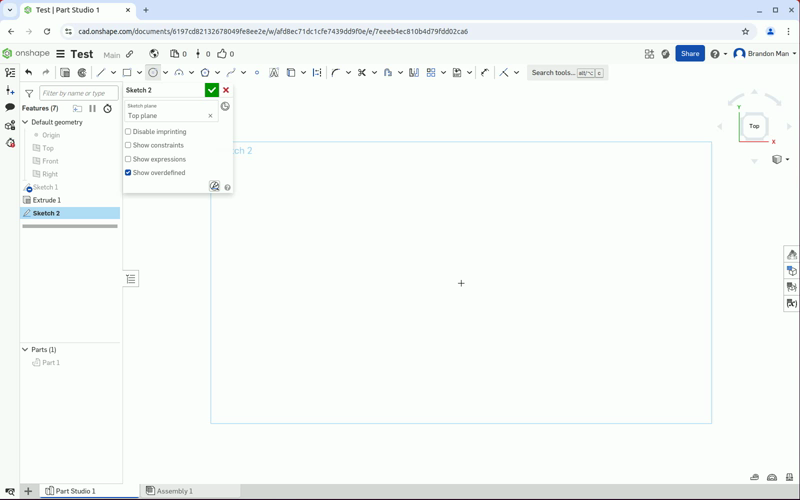
click(461, 282)
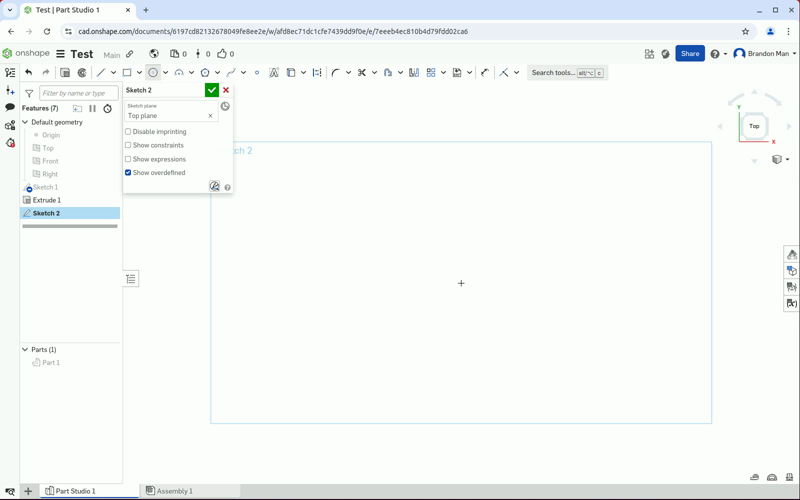
key_up(shift)
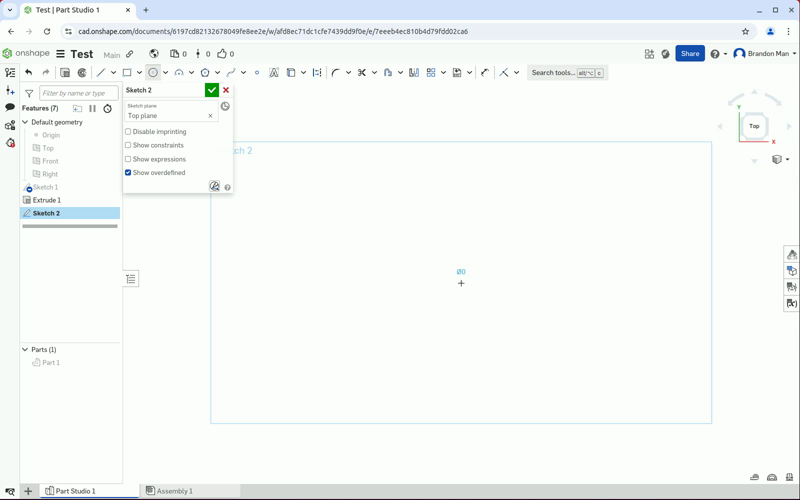
mouse_move(574, 282)
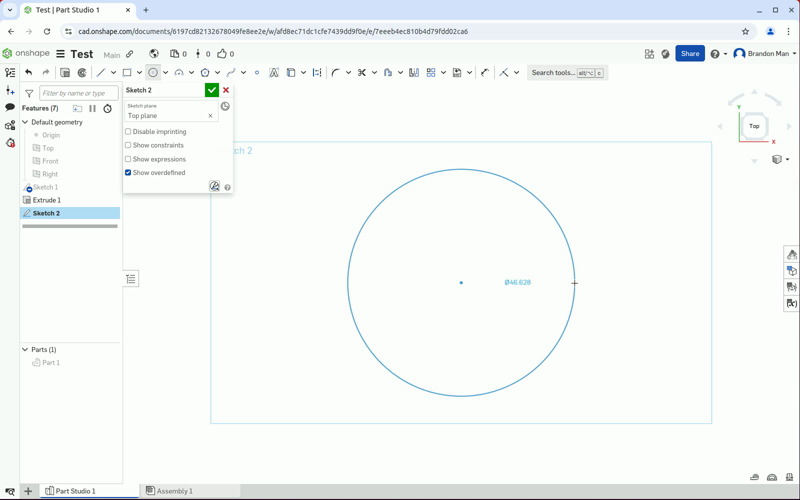
click(574, 282)
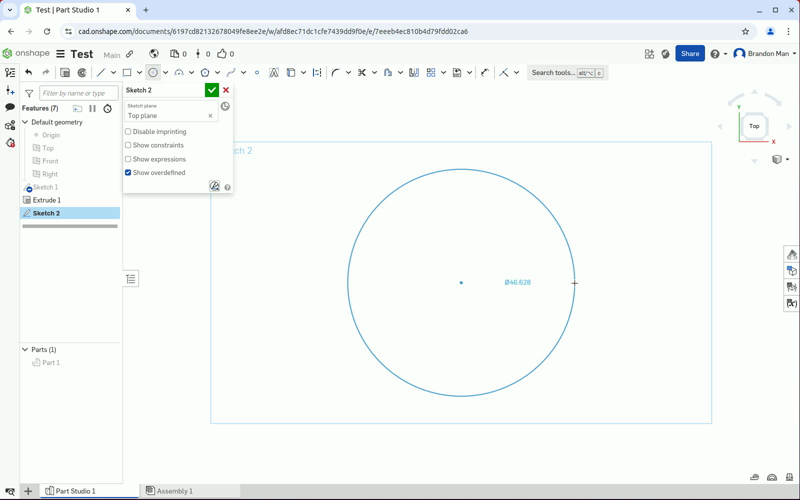
key(esc)
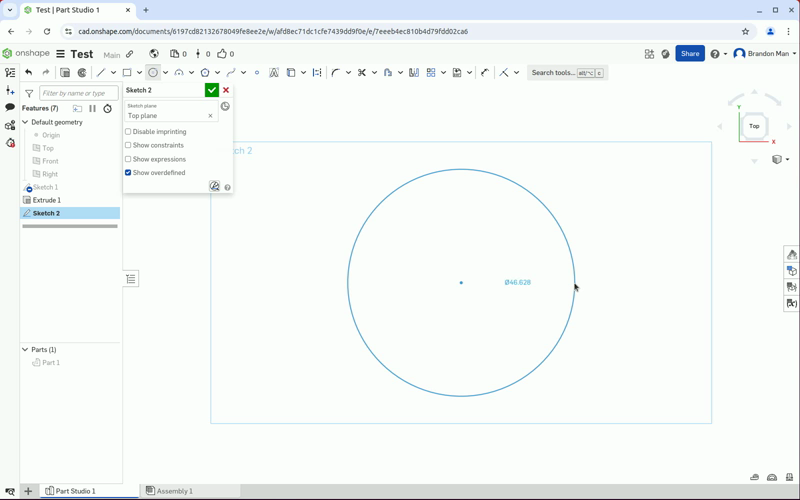
key(c)
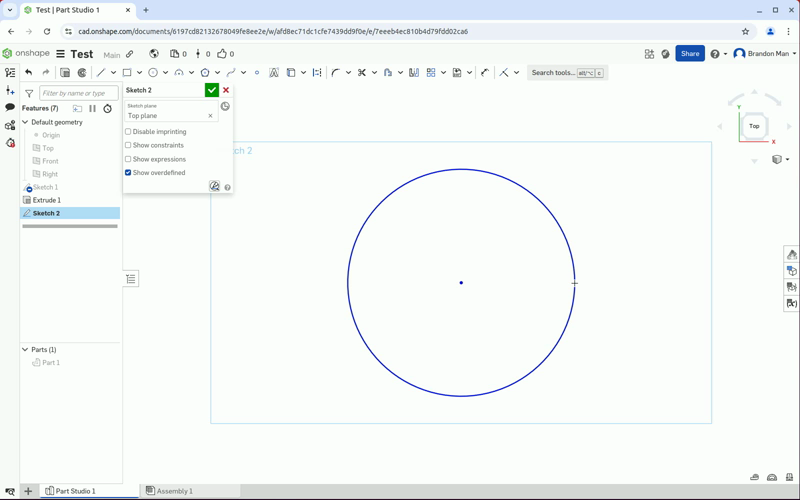
key_down(shift)
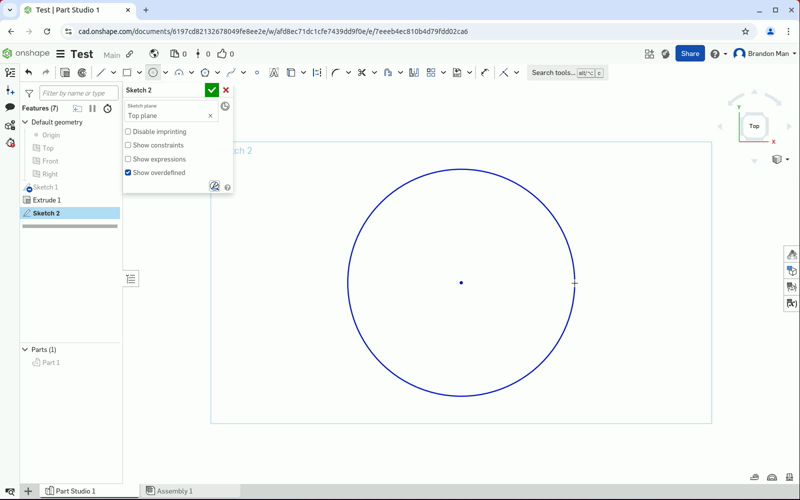
mouse_move(461, 282)
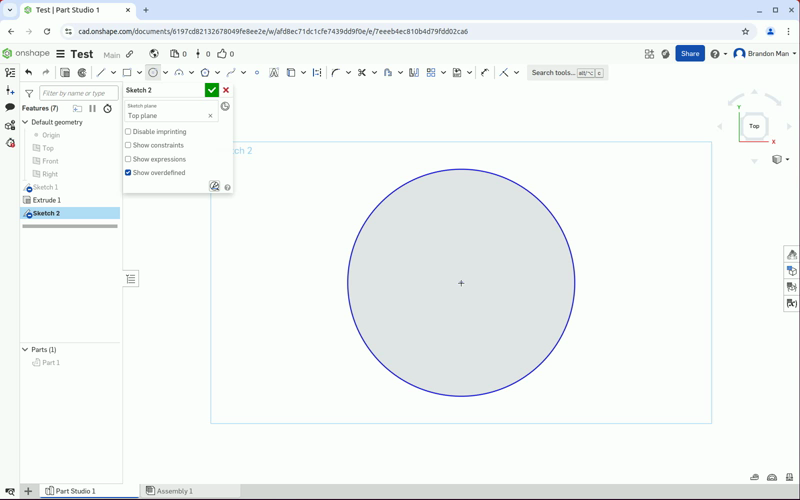
click(461, 282)
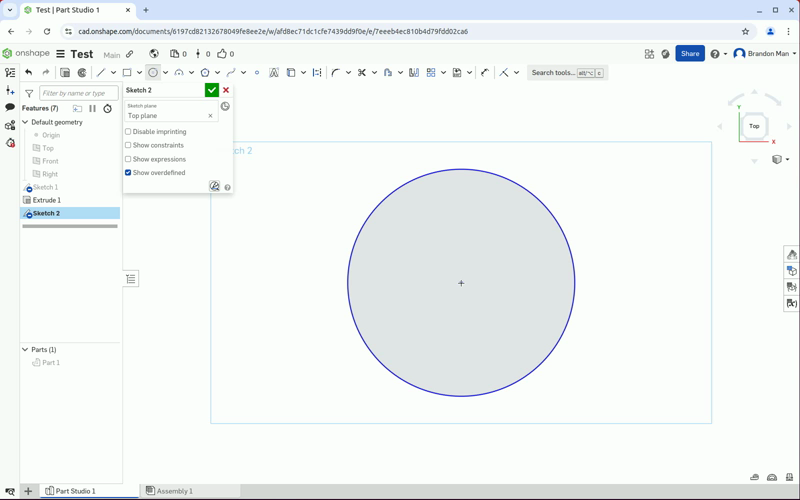
key_up(shift)
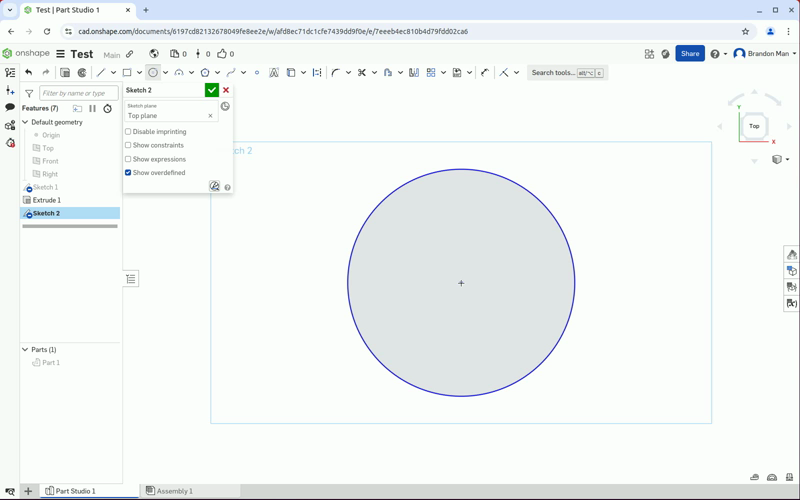
mouse_move(510, 282)
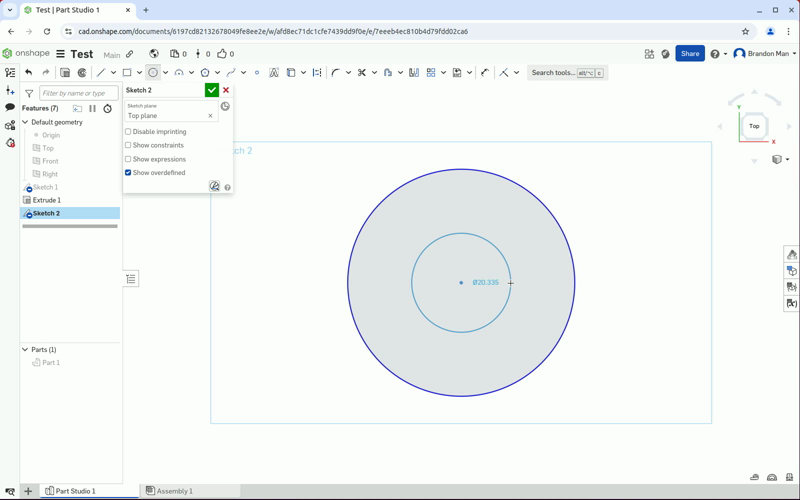
click(510, 282)
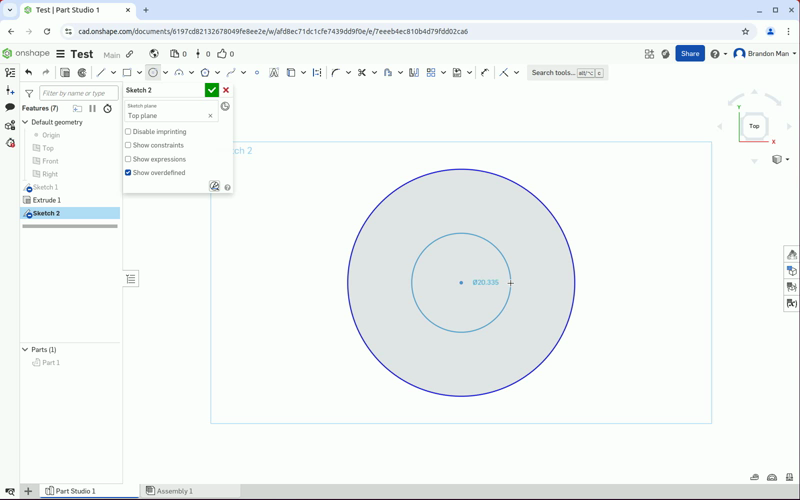
key(esc)
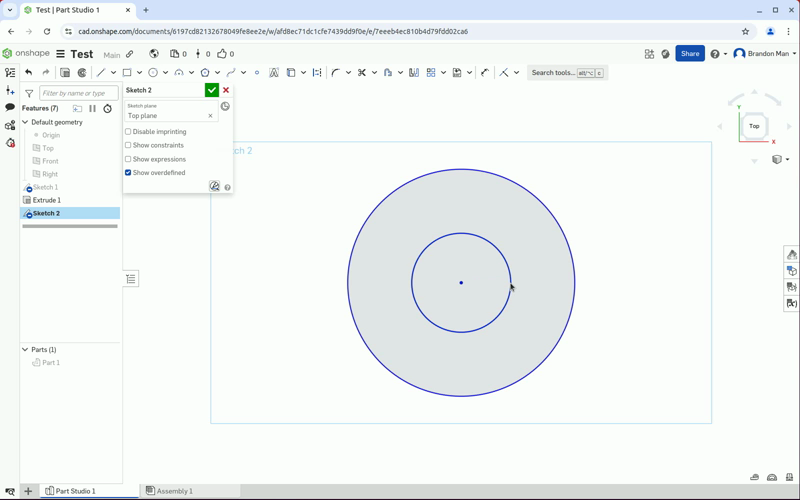
mouse_move(378, 311)
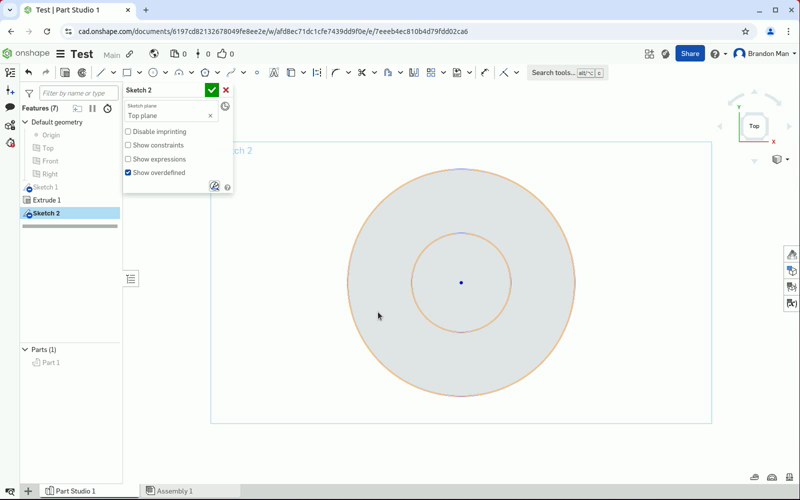
click(378, 311)
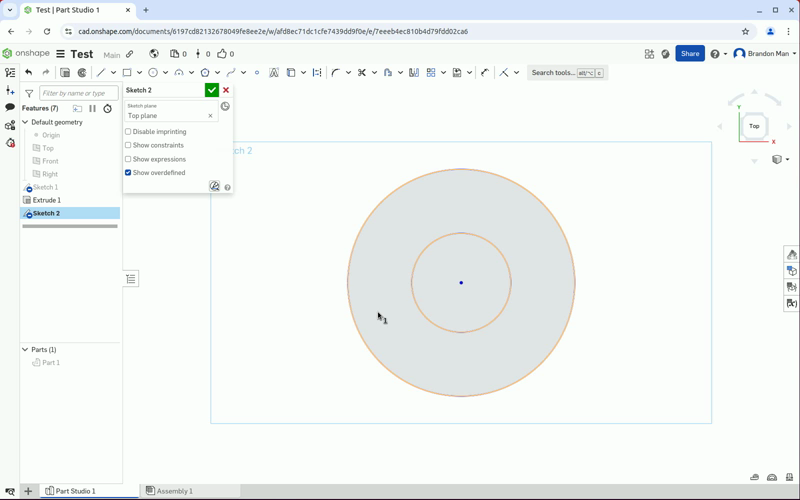
mouse_move(73, 352)
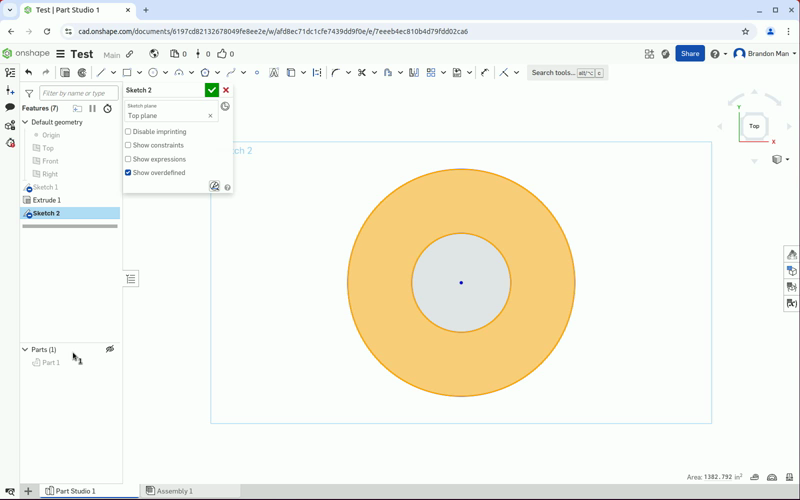
key(shift+y)
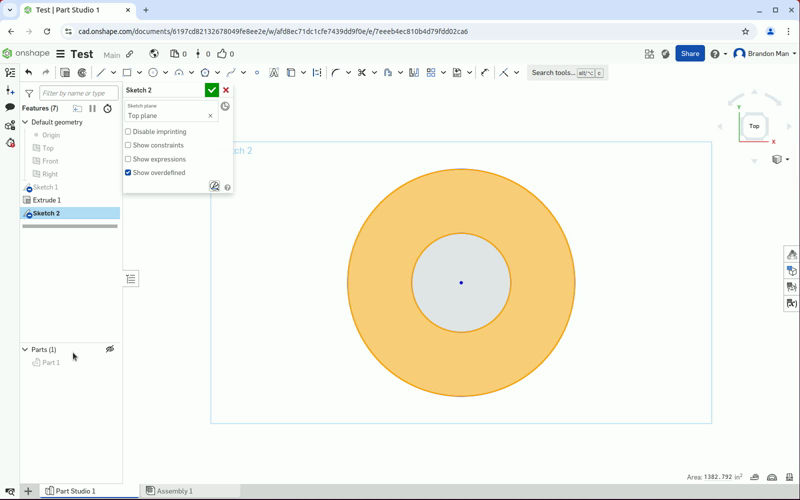
key(shift+e)
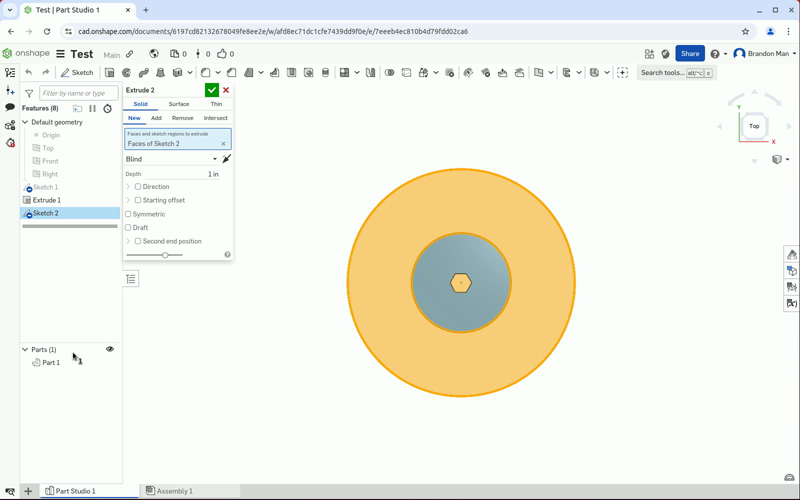
mouse_move(143, 106)
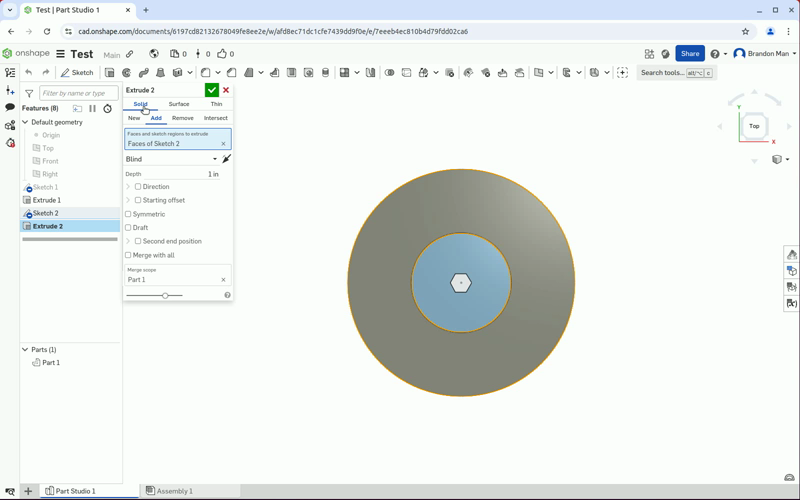
click(143, 106)
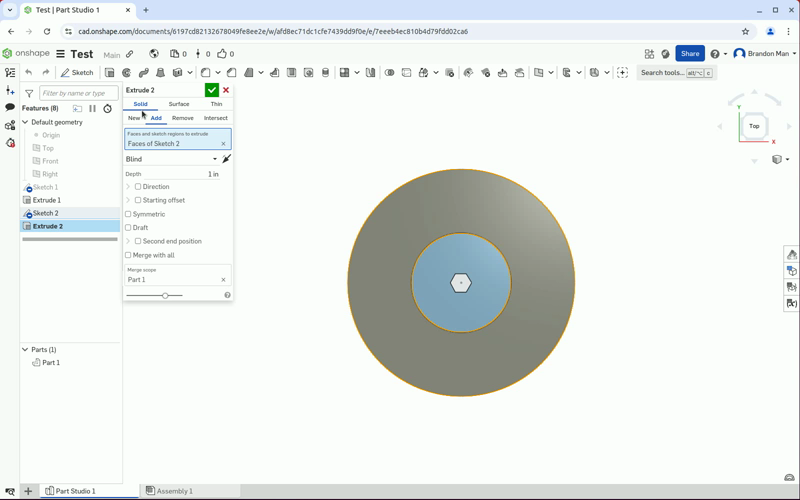
mouse_move(137, 120)
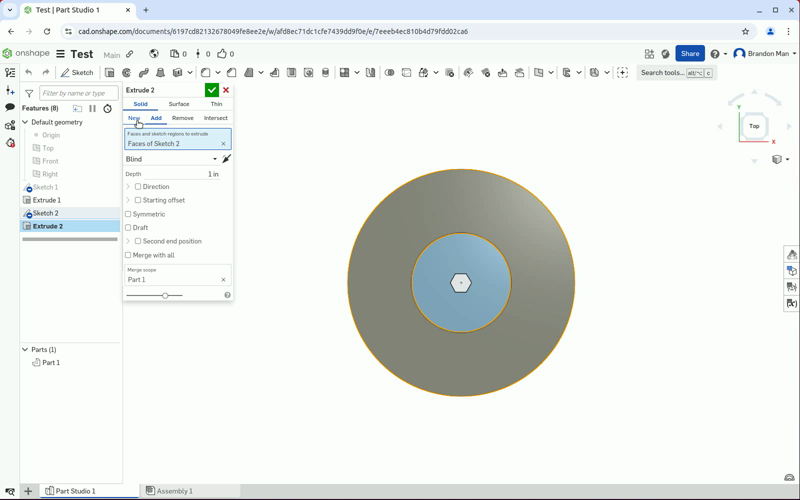
click(137, 120)
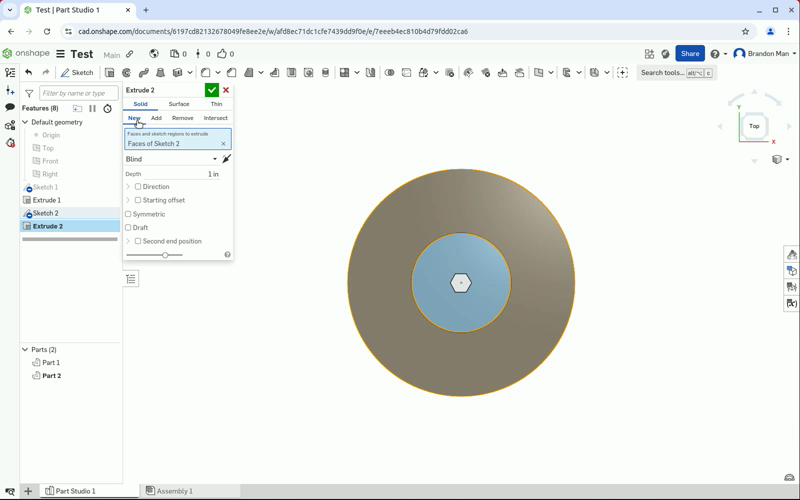
key(tab, 4)
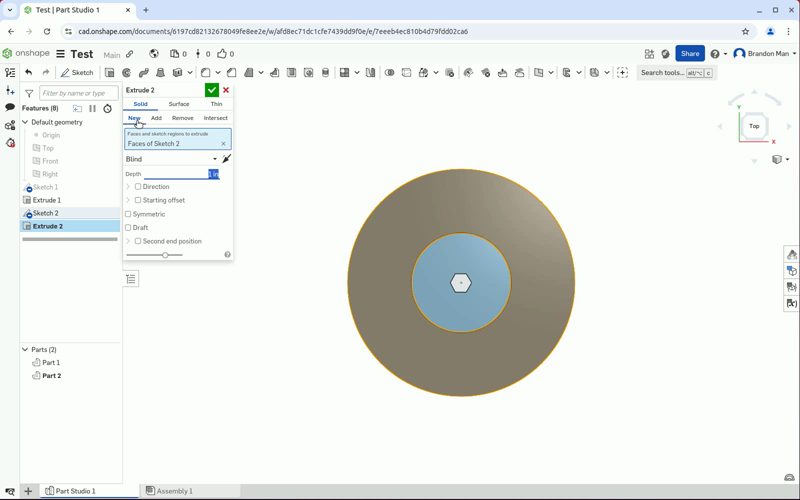
text(16.128)
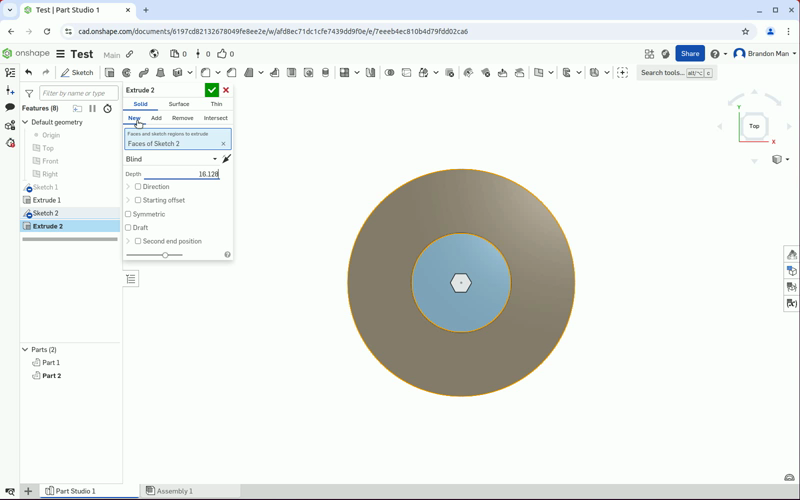
key(enter)
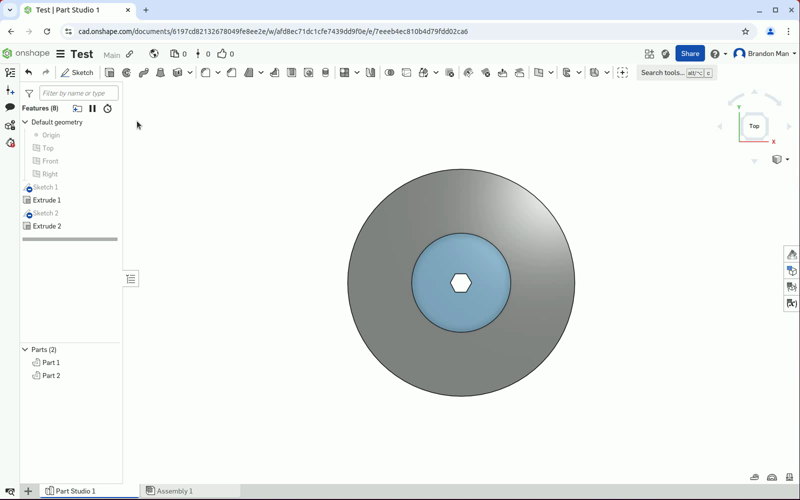
key(shift+h)
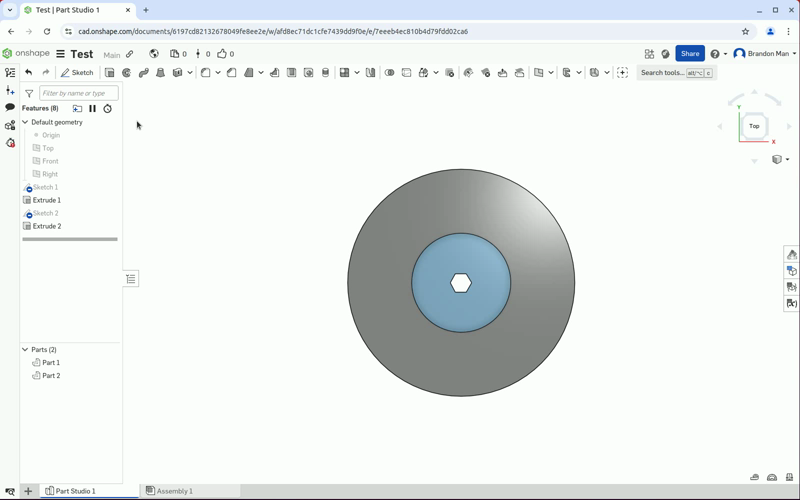
key(shift+h)
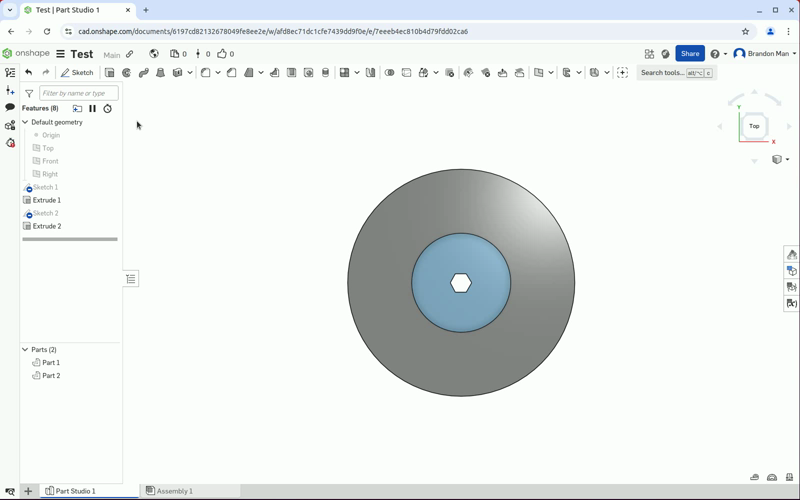
mouse_move(73, 189)
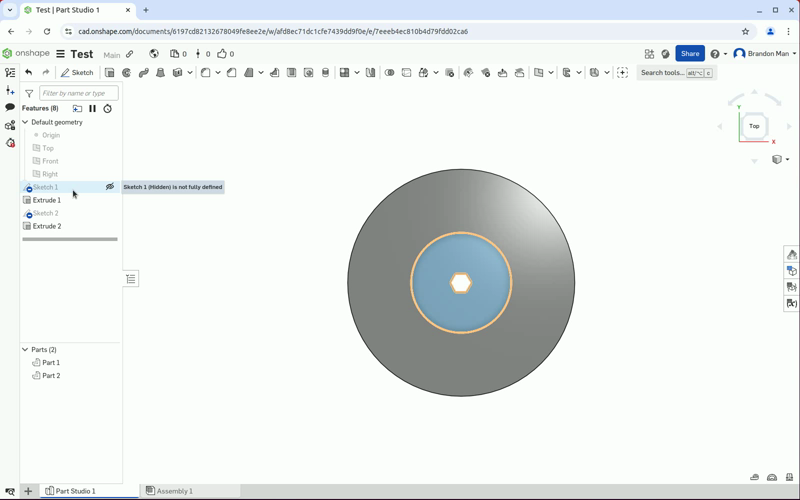
click(73, 189)
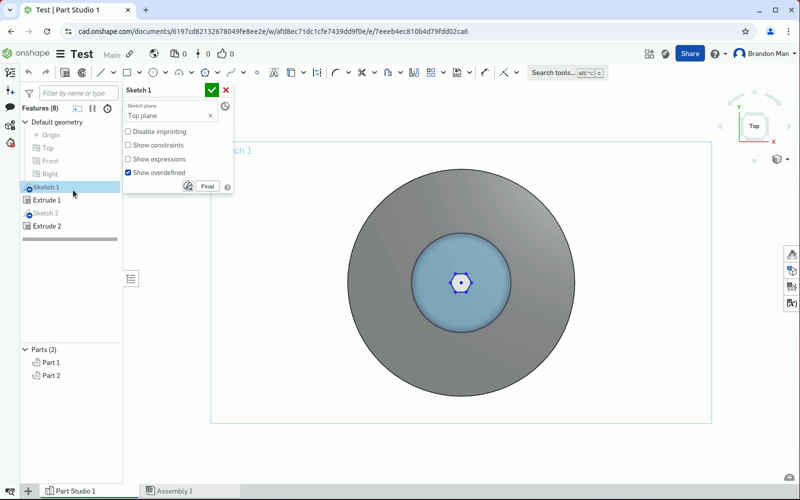
mouse_move(229, 92)
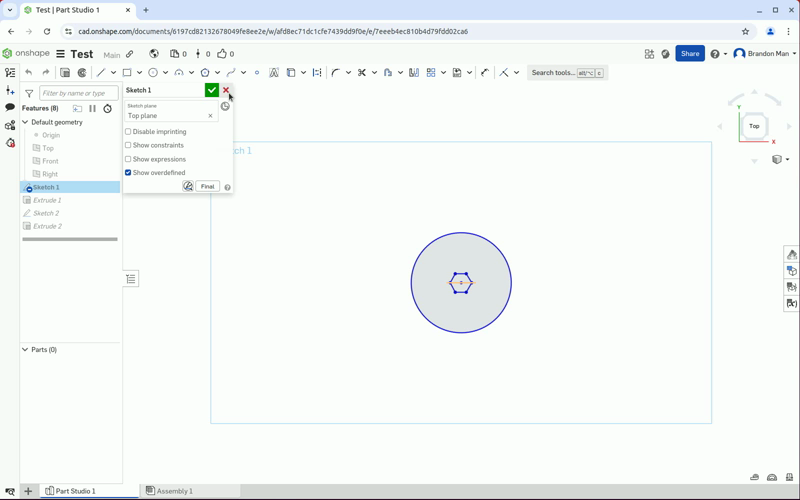
click(229, 92)
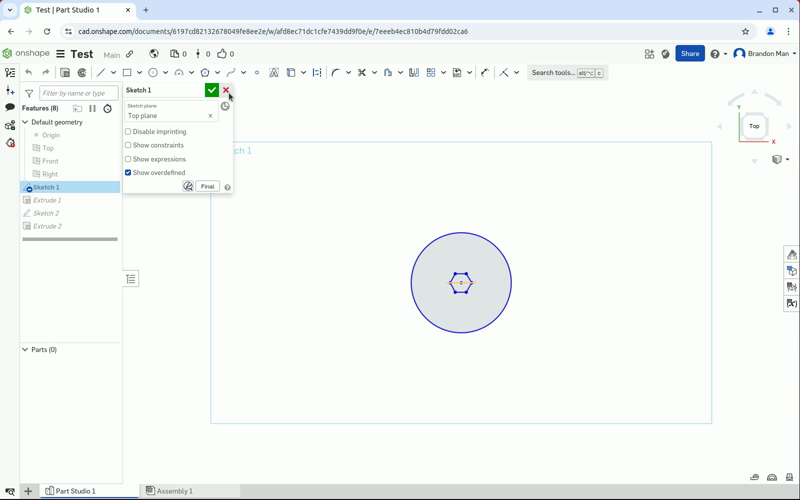
key(shift+s)
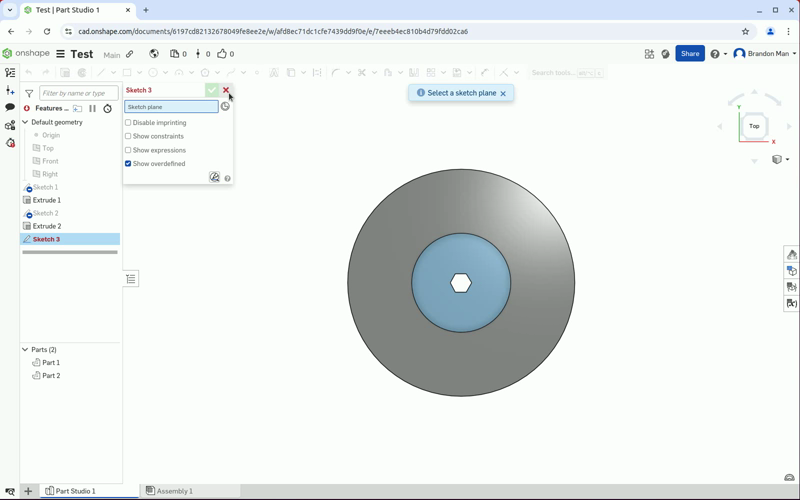
mouse_move(73, 150)
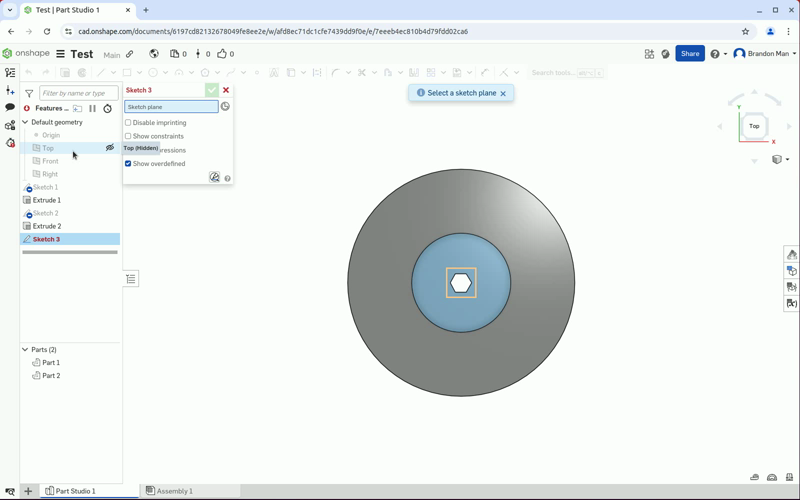
click(73, 150)
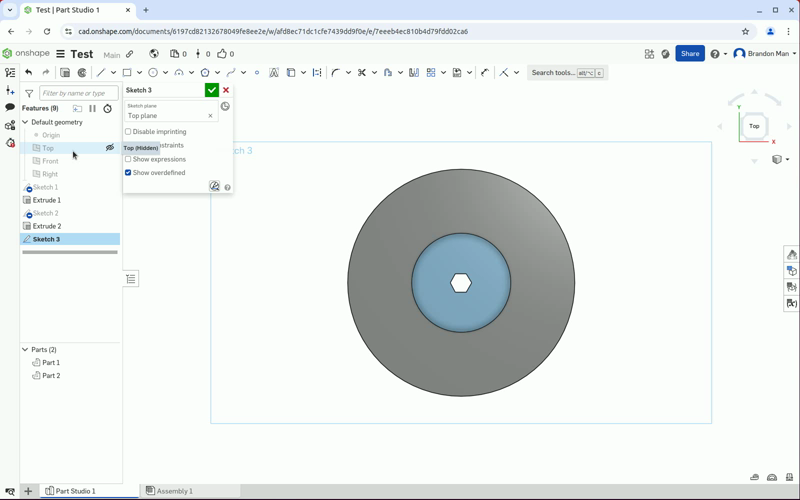
mouse_move(73, 352)
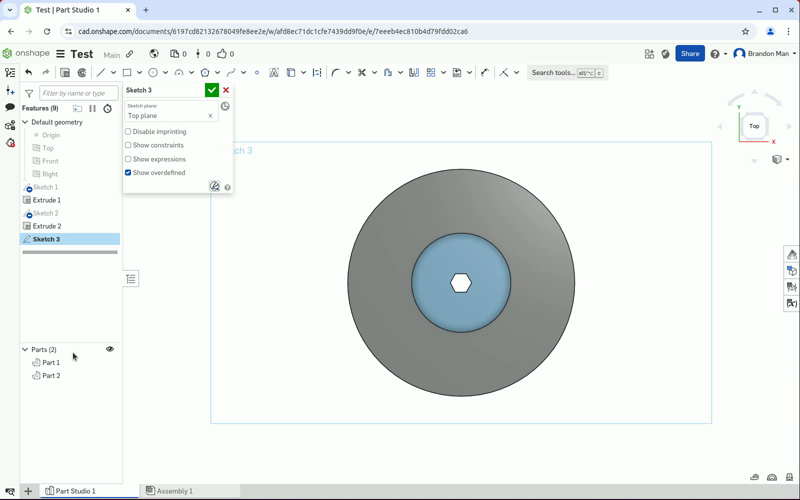
key(y)
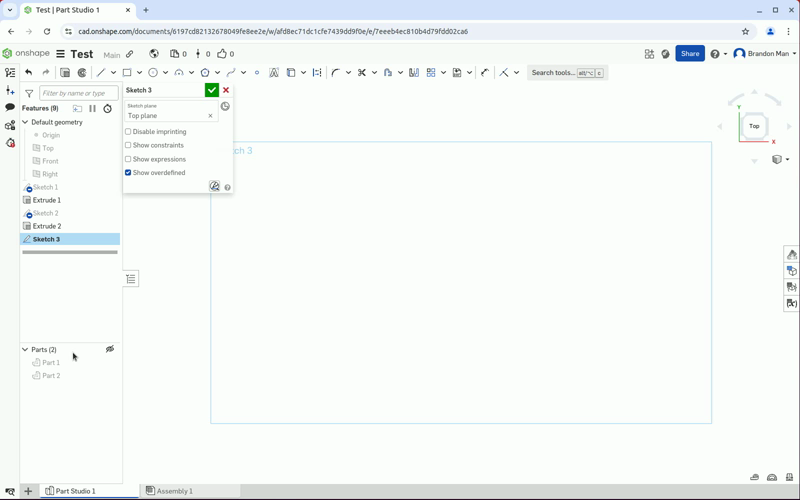
key(c)
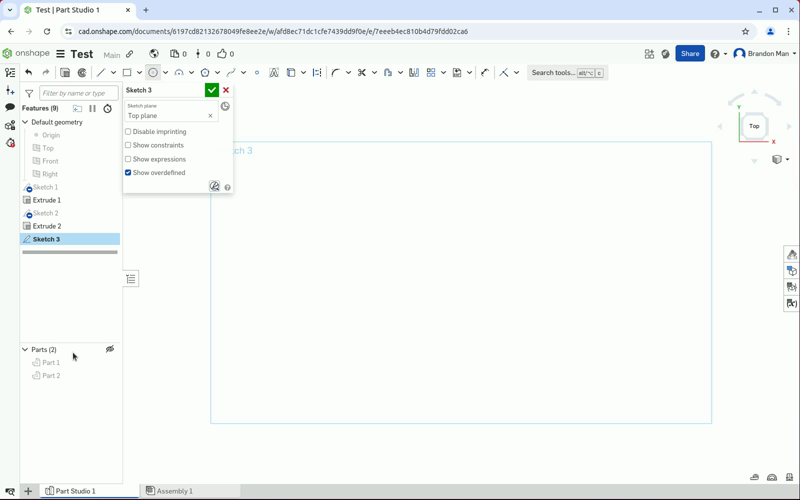
key_down(shift)
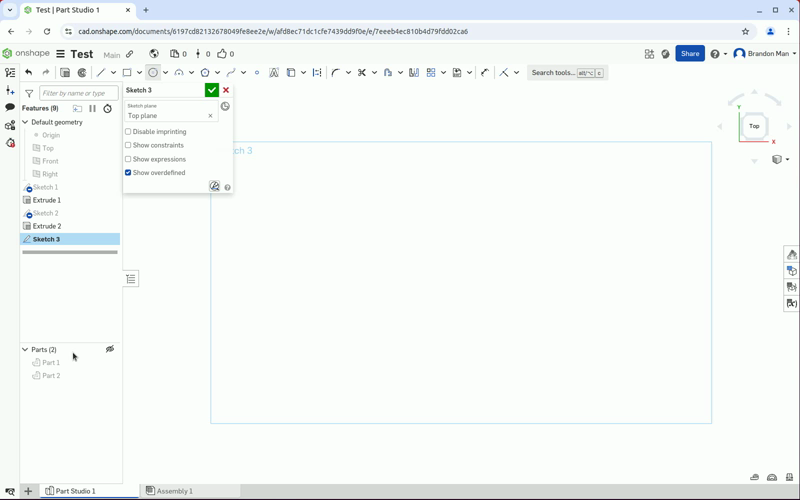
mouse_move(461, 282)
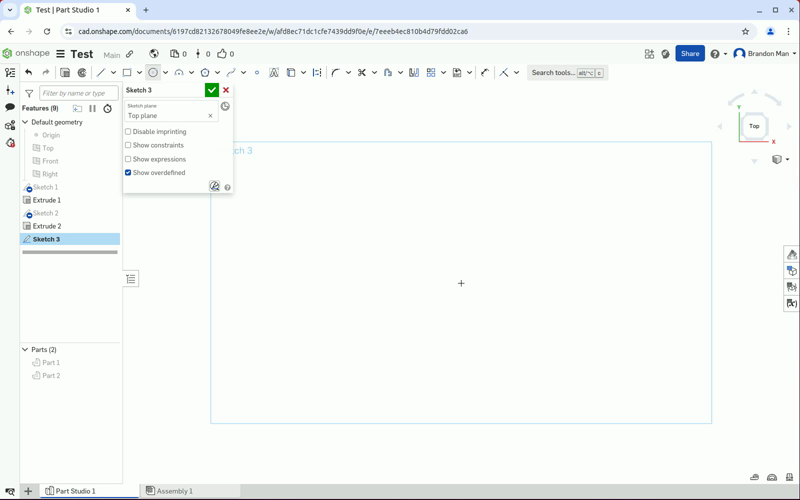
click(461, 282)
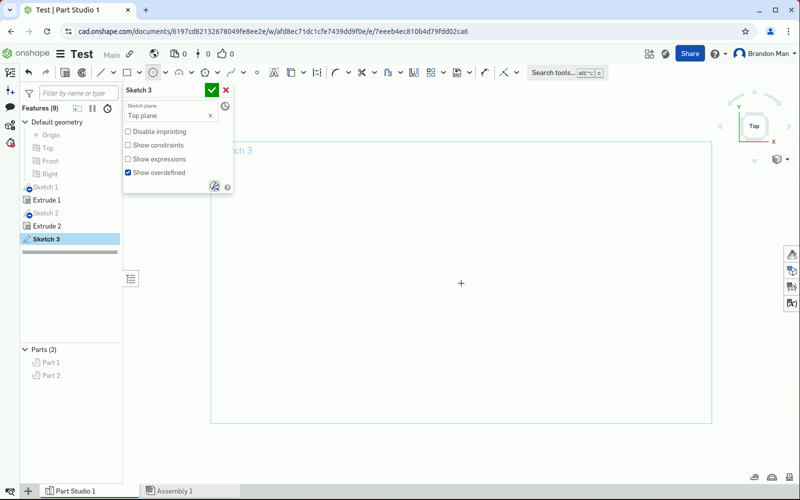
key_up(shift)
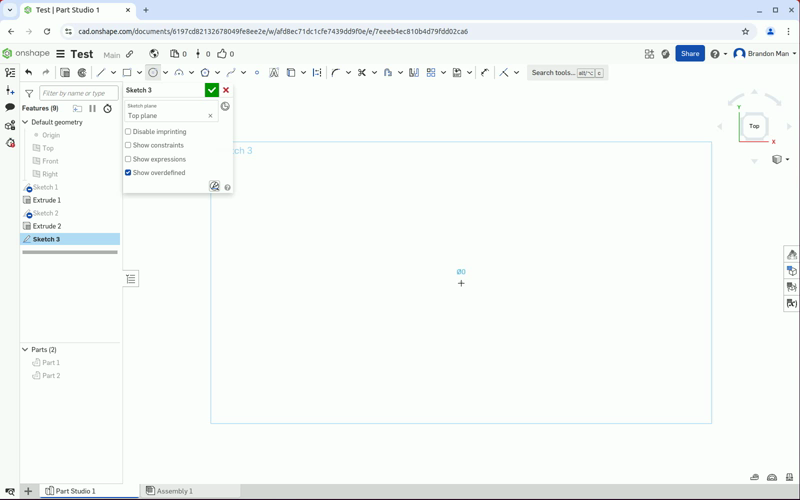
mouse_move(574, 282)
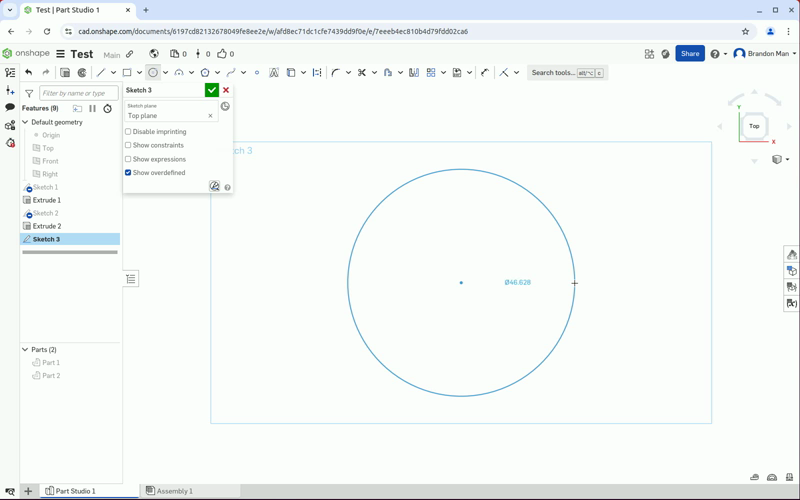
click(574, 282)
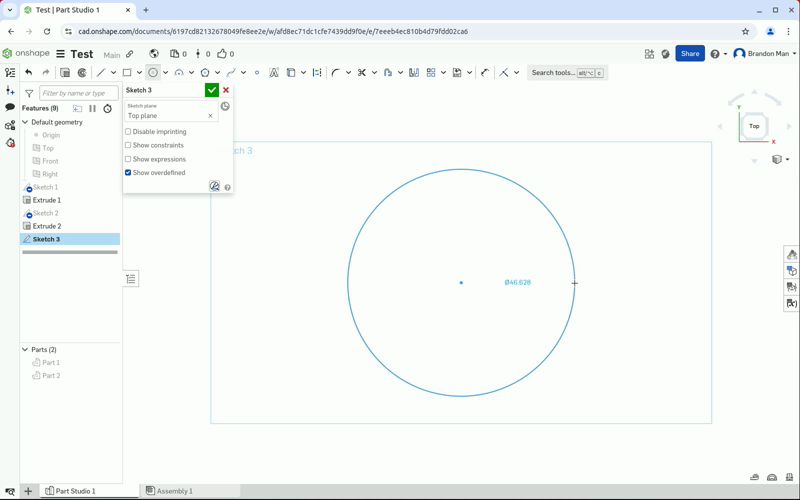
key(esc)
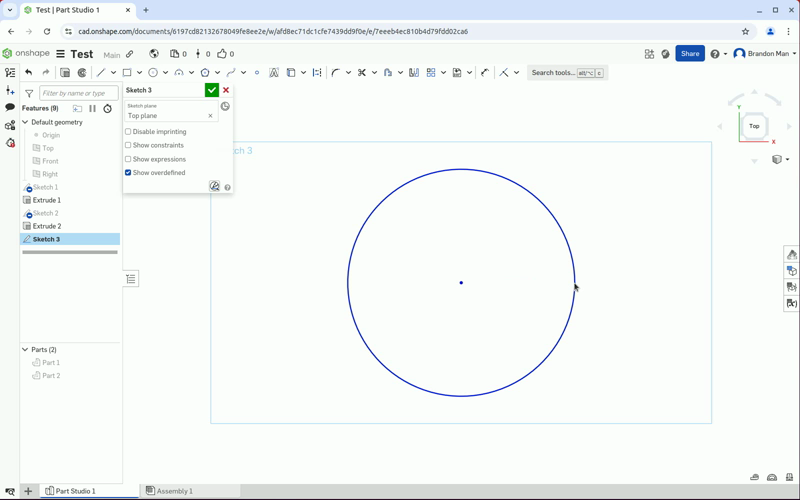
key(c)
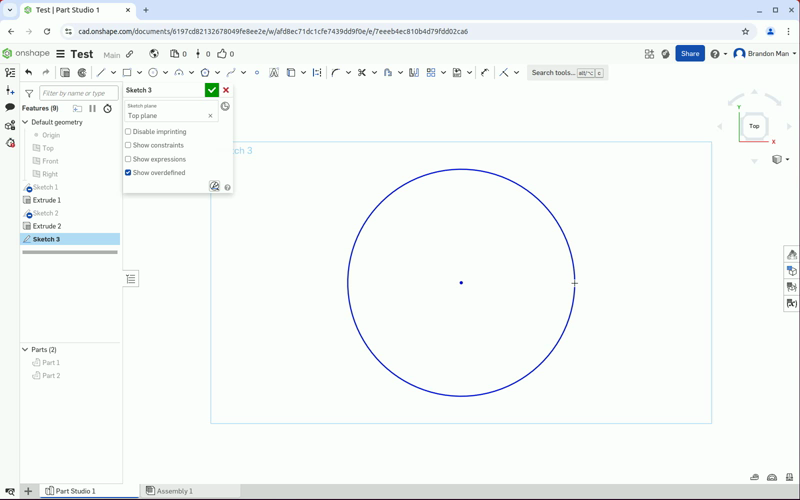
key_down(shift)
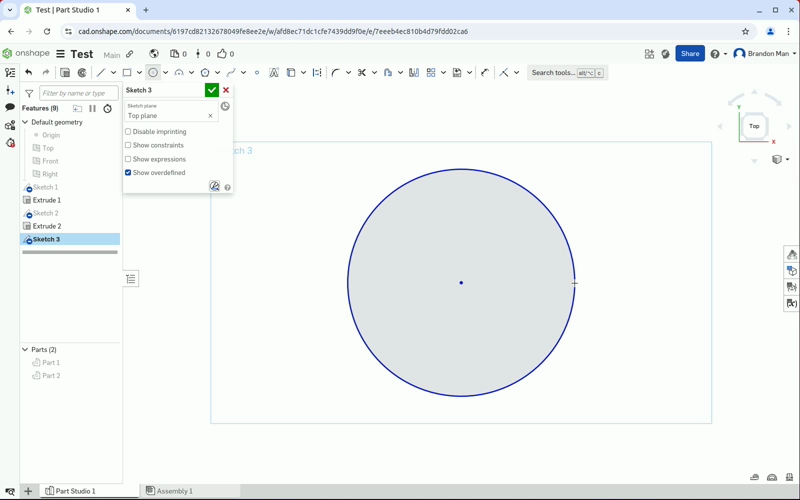
mouse_move(461, 282)
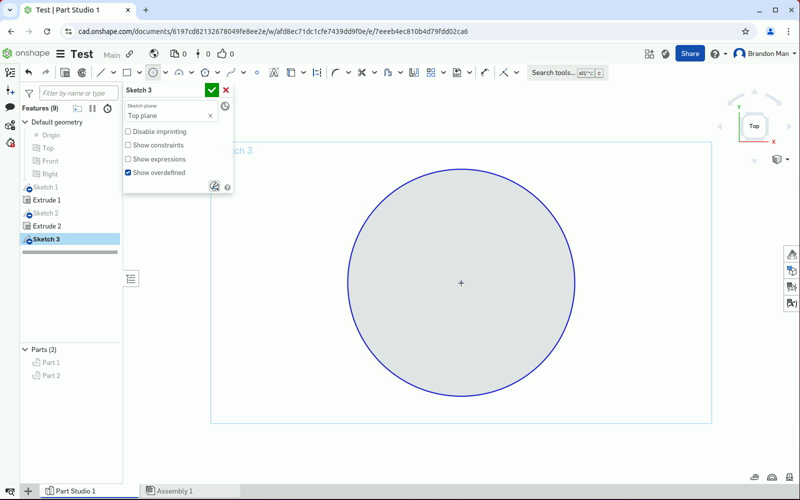
click(461, 282)
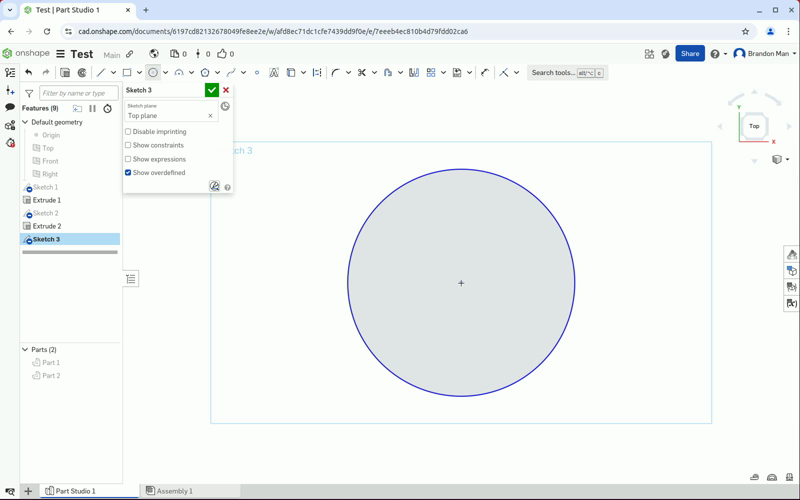
key_up(shift)
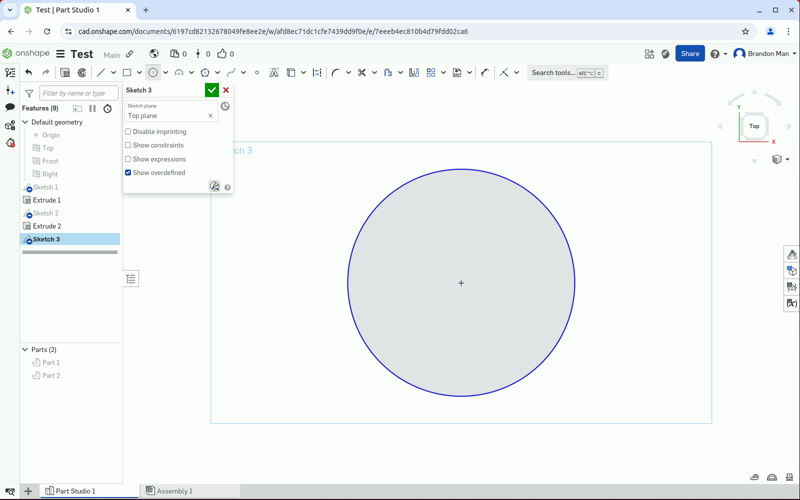
mouse_move(510, 282)
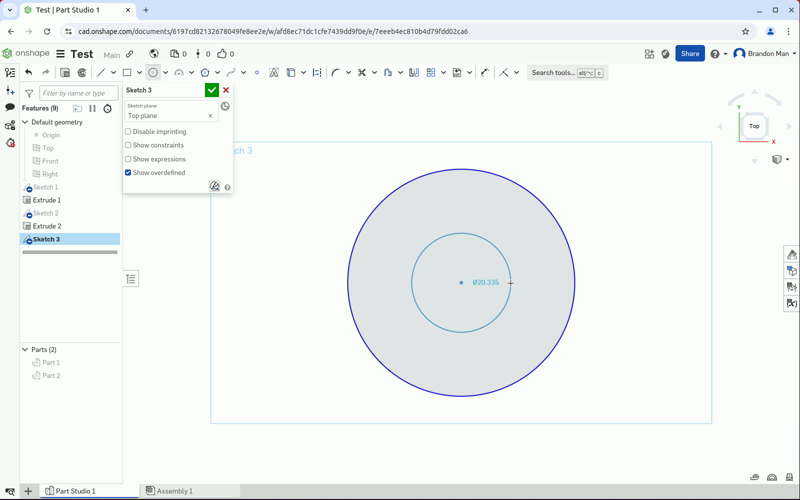
click(510, 282)
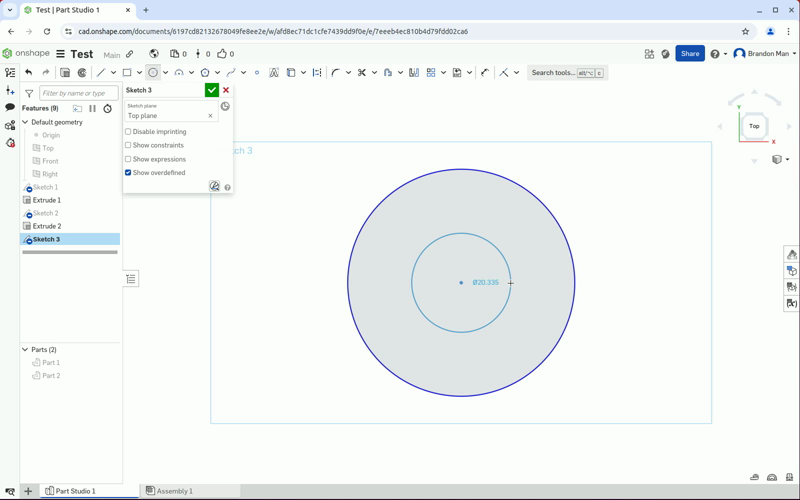
key(esc)
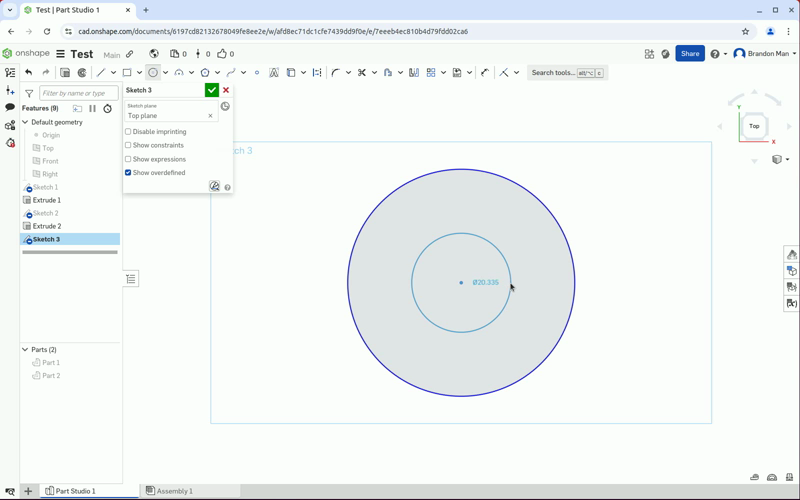
mouse_move(382, 271)
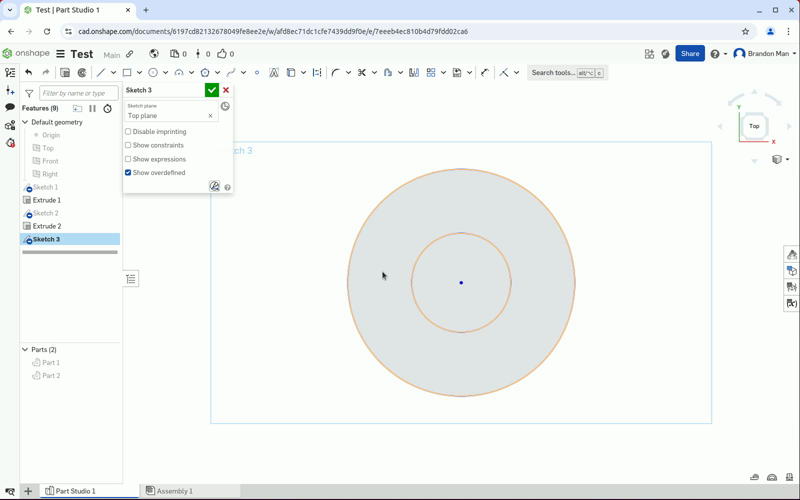
click(382, 271)
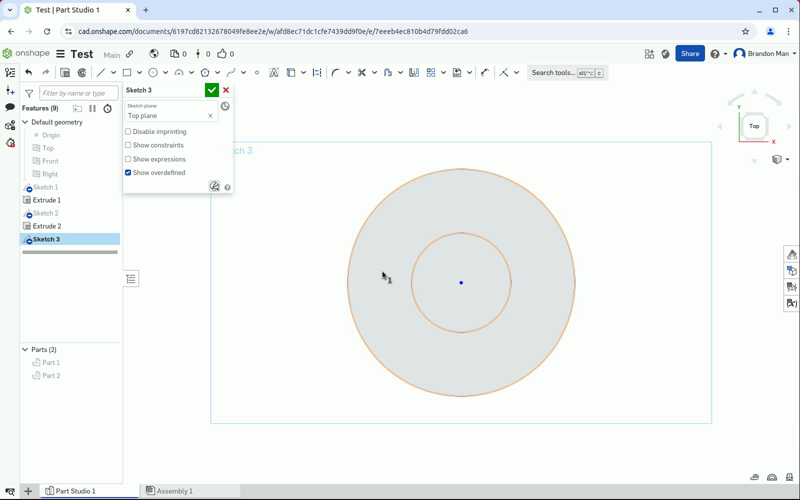
mouse_move(73, 352)
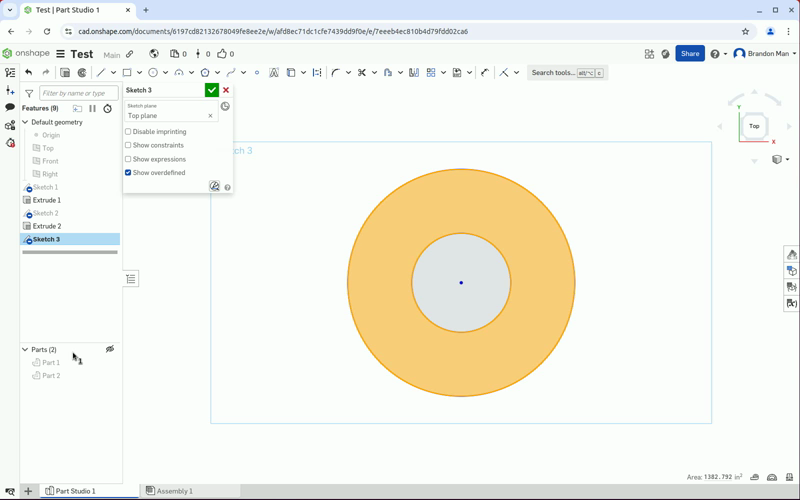
key(shift+y)
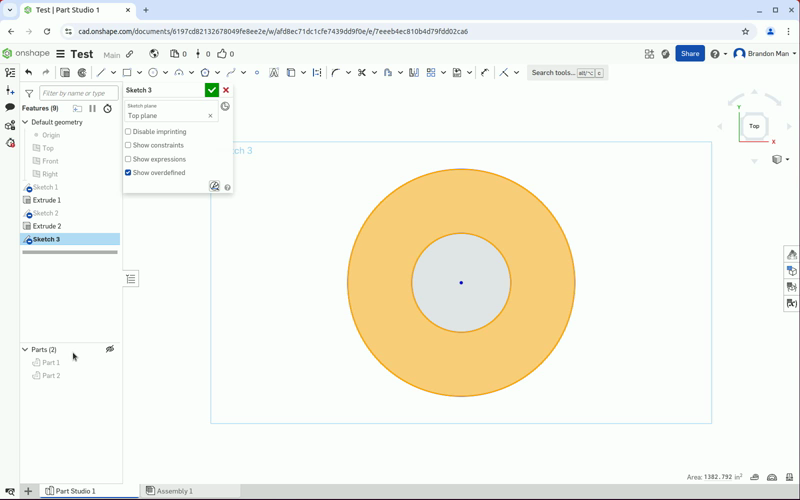
key(shift+e)
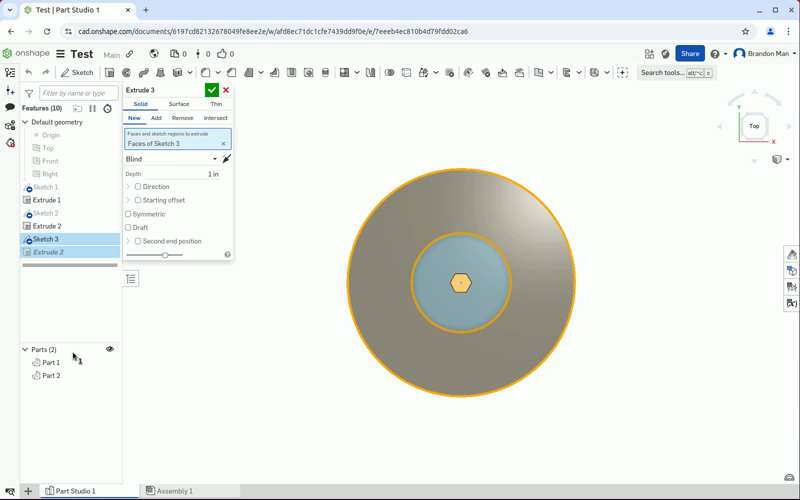
mouse_move(143, 106)
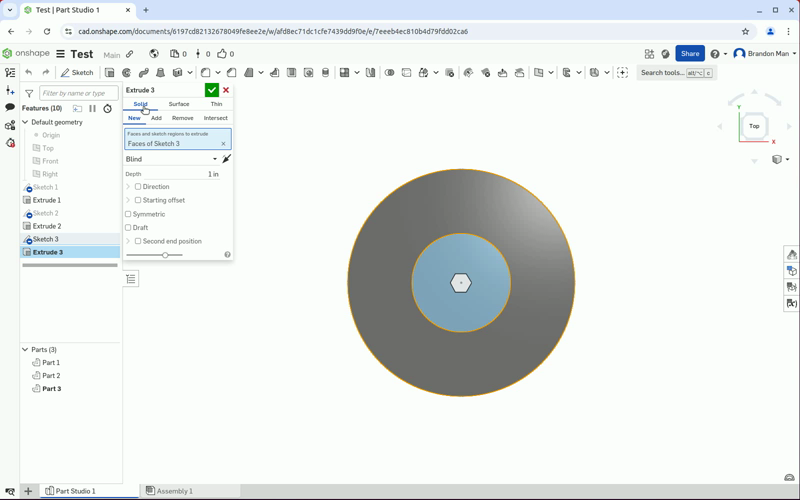
click(143, 106)
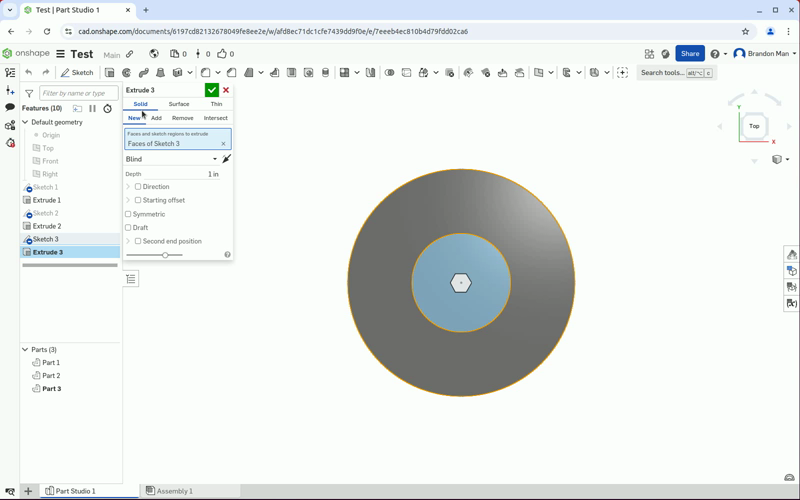
mouse_move(137, 120)
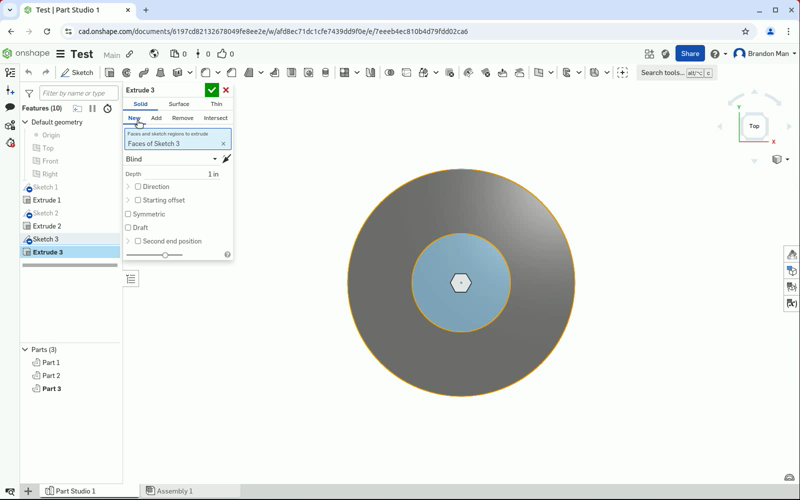
click(137, 120)
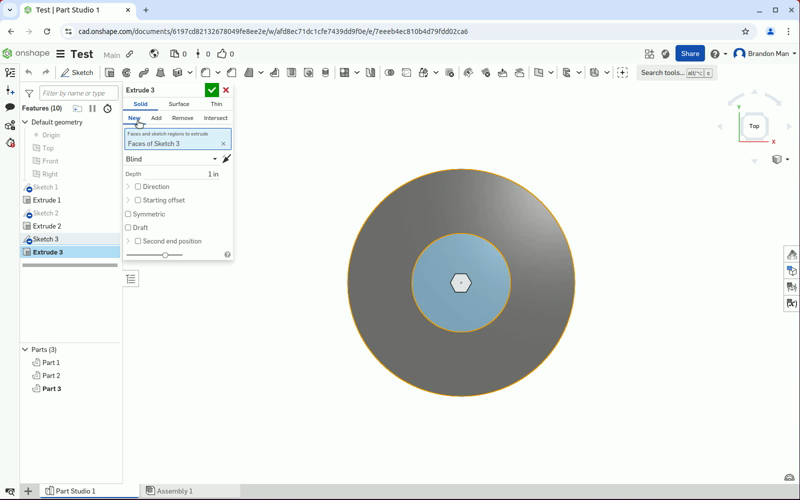
key(tab, 4)
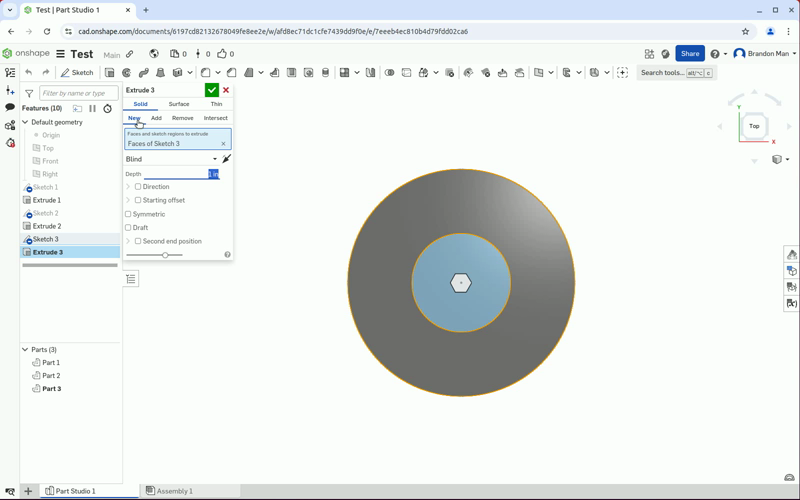
text(-2.407)
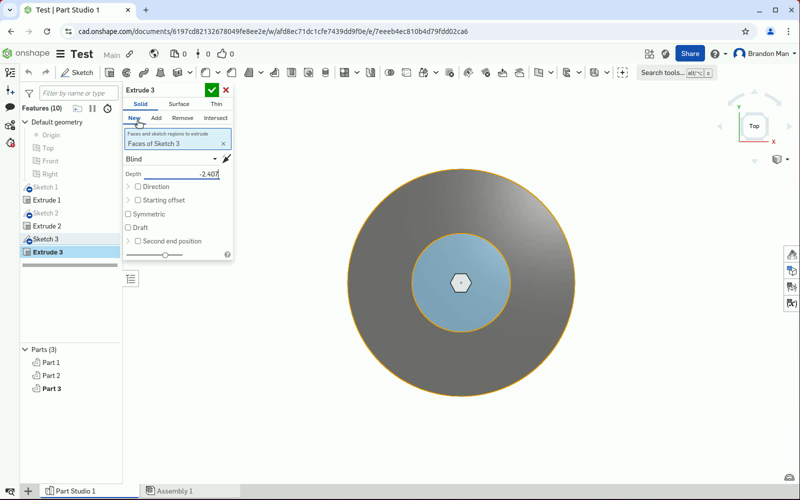
key(enter)
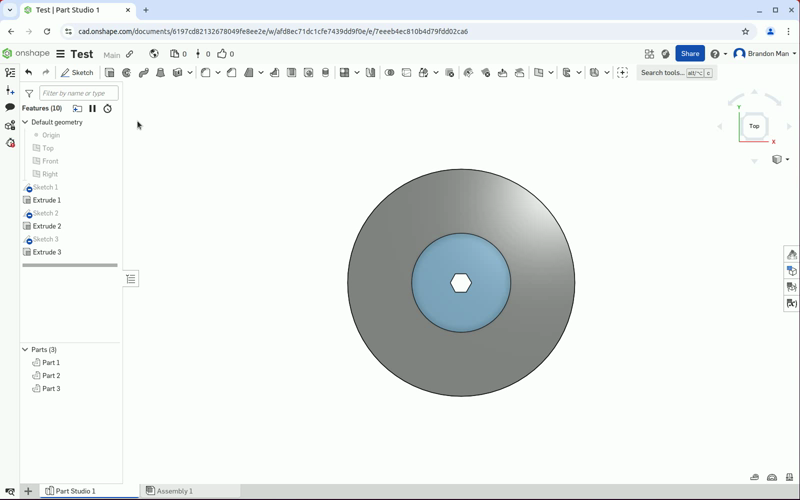
key(shift+h)
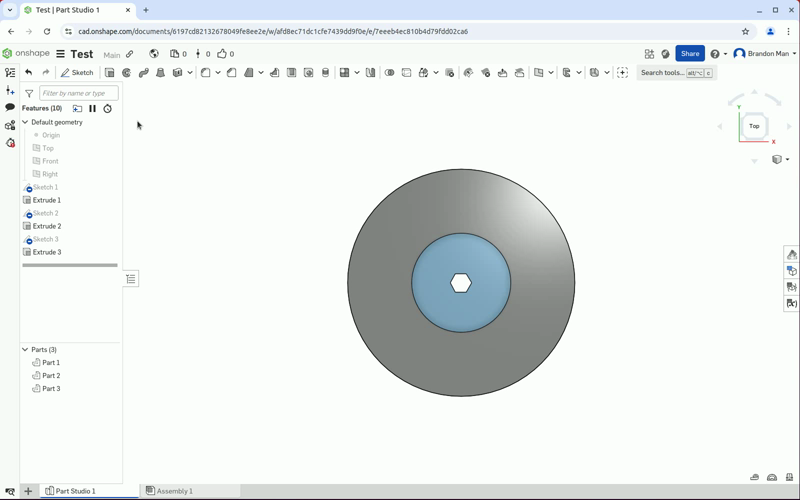
key(shift+h)
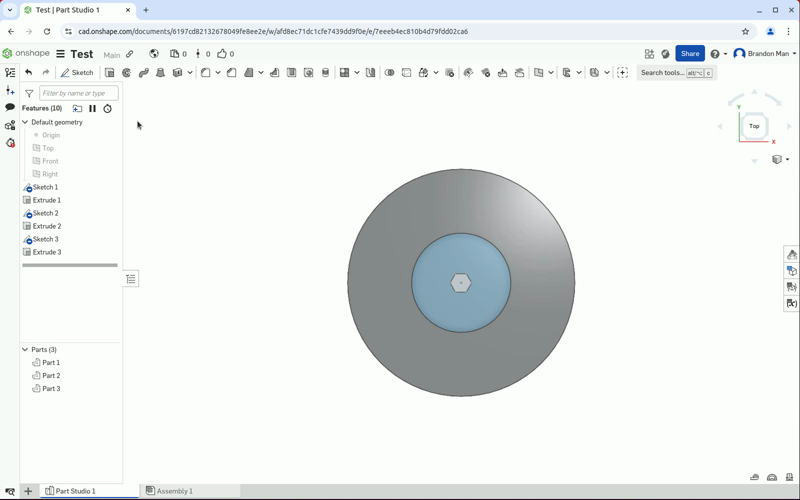
key(shift+7)
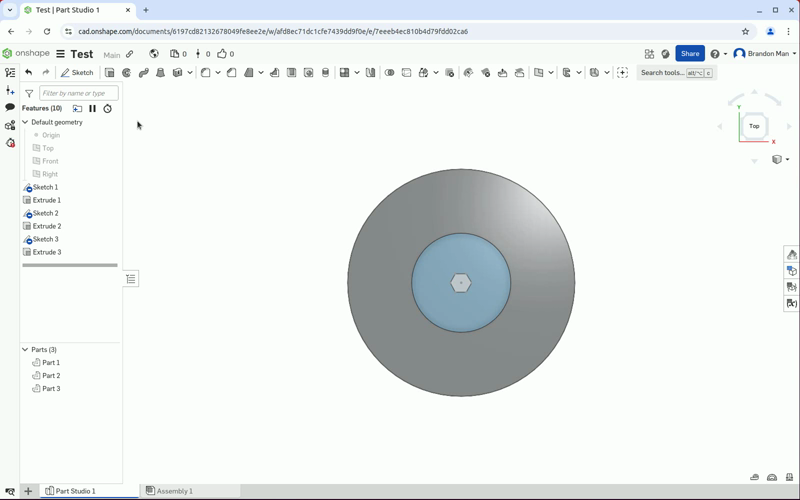
key(up, 3)
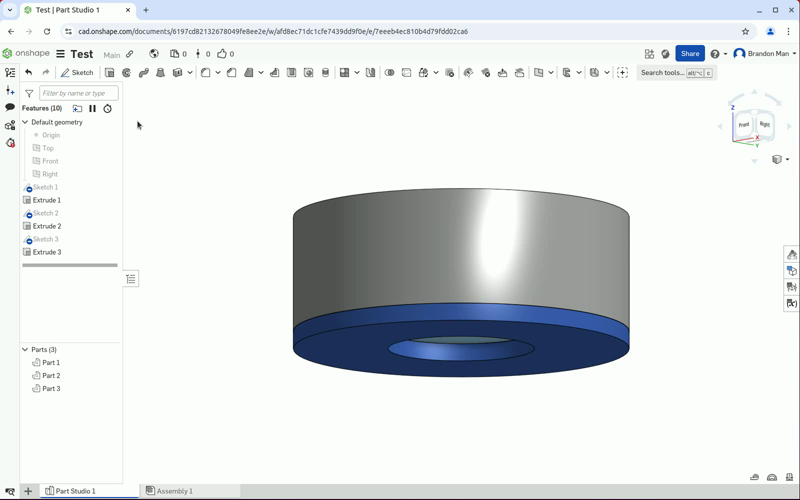
key(left, 3)
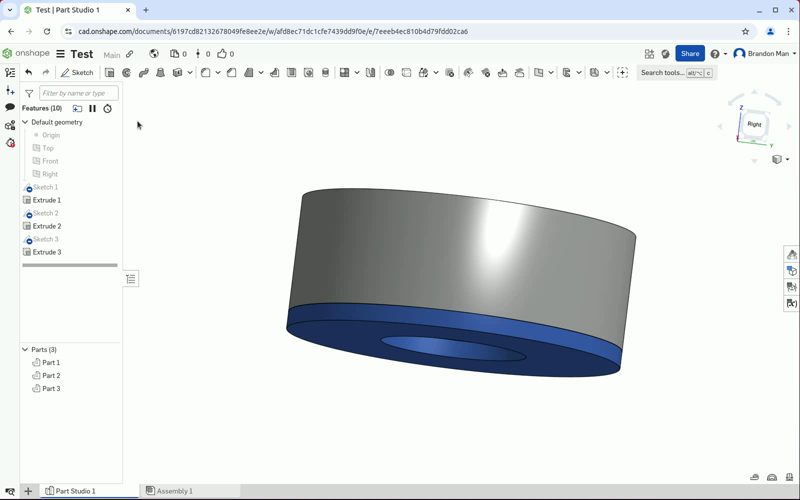
key(right, 3)
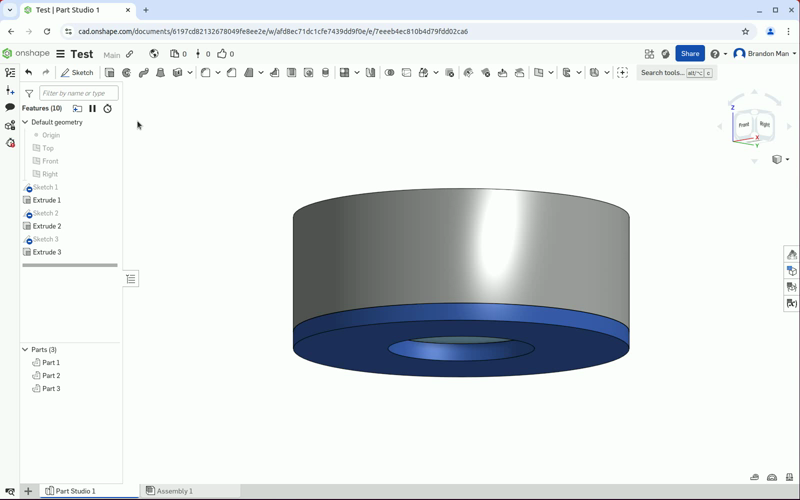
key(down, 3)
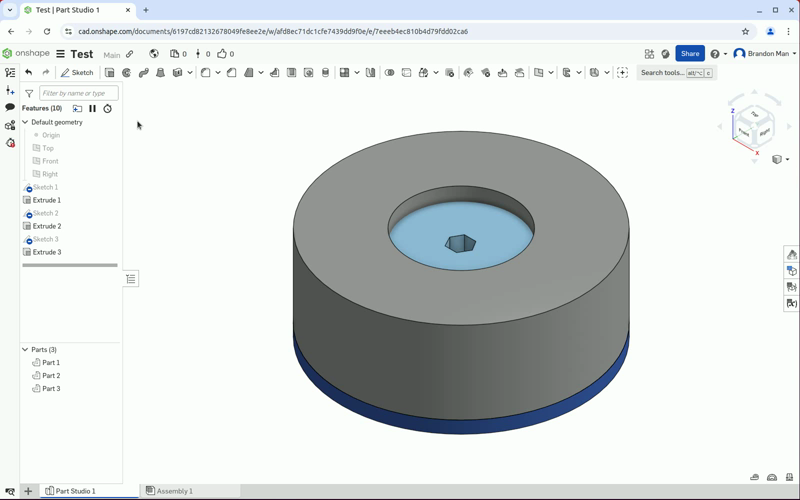
mouse_move(73, 189)
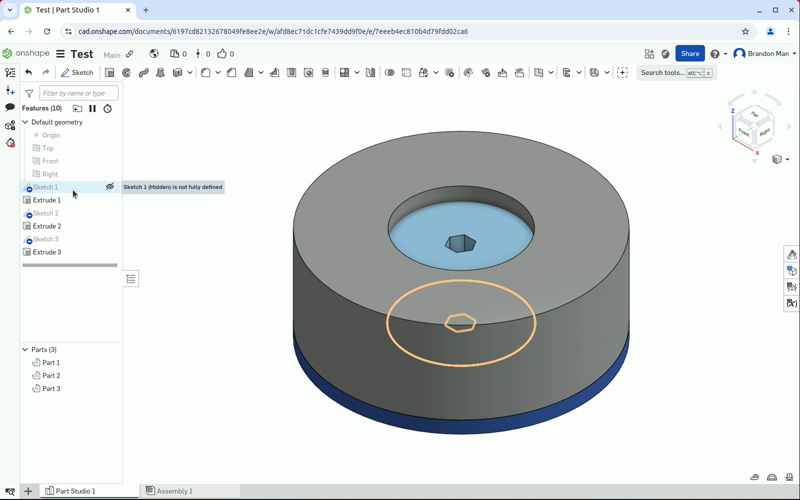
click(73, 189)